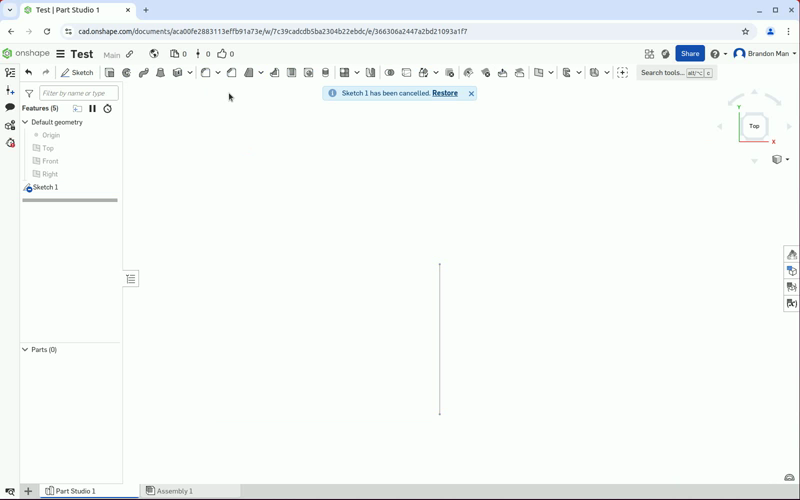
key(shift+h)
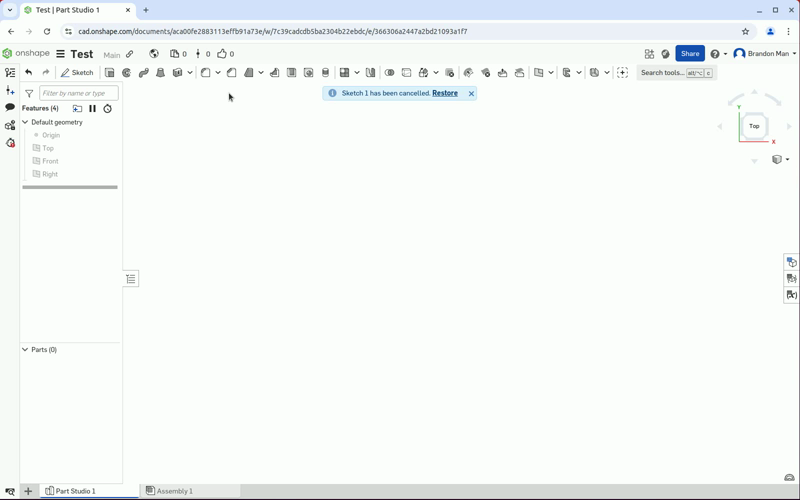
mouse_move(73, 352)
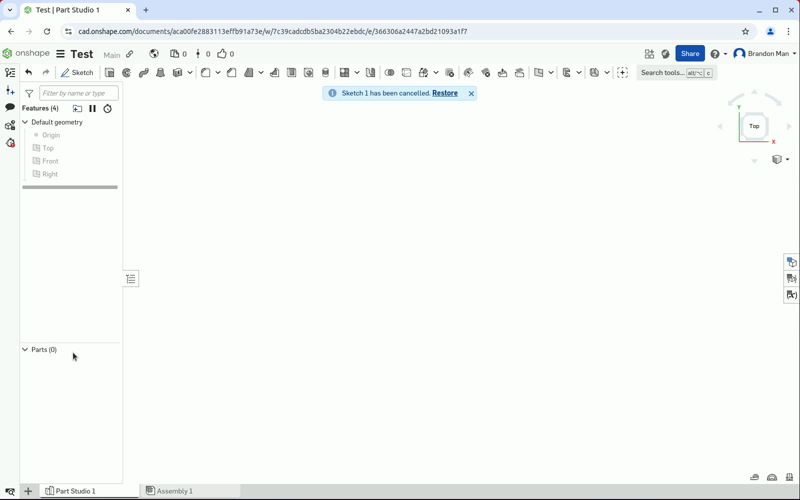
key(y)
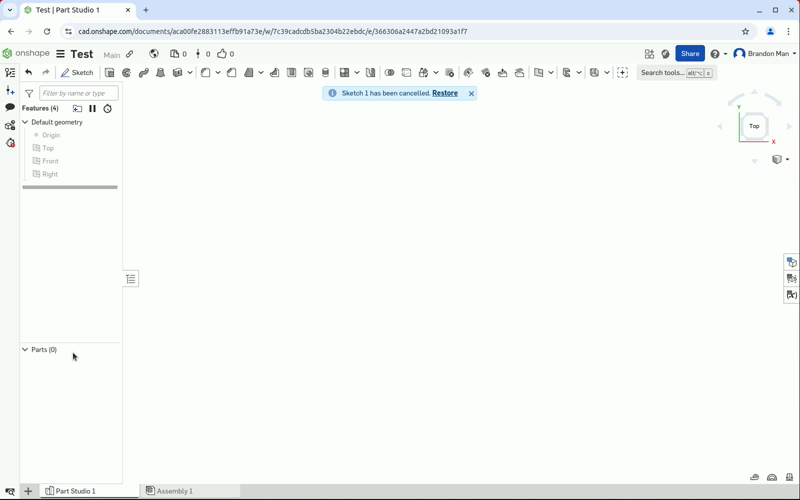
key(shift+p)
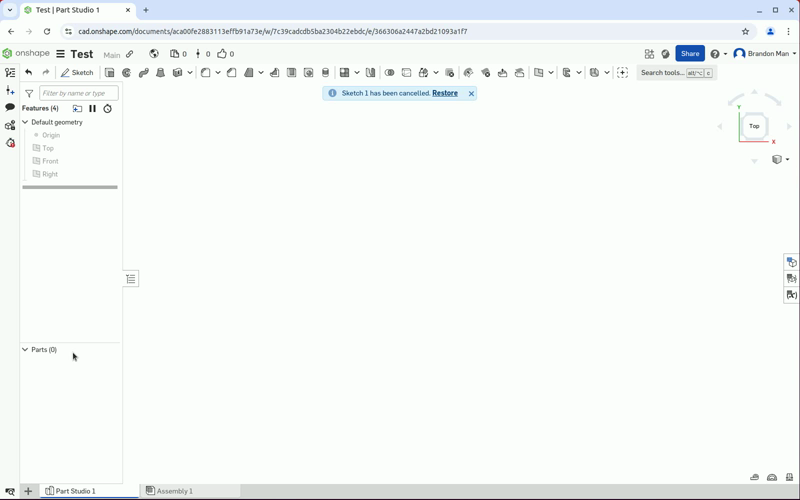
key(space)
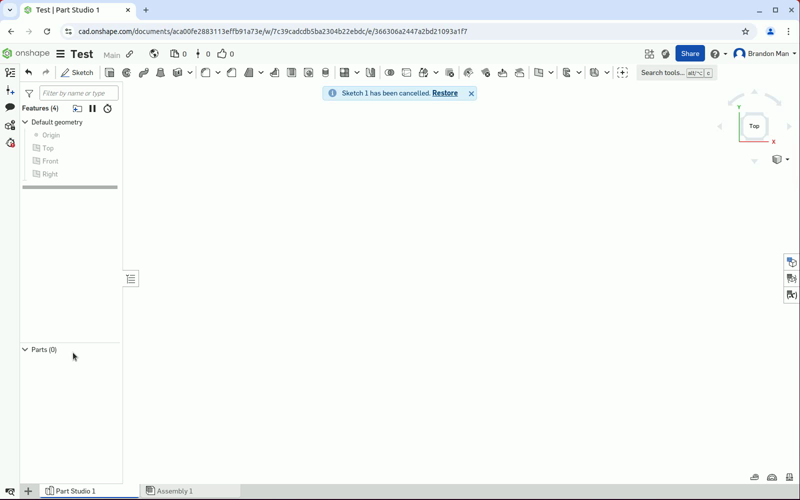
key_down(shift)
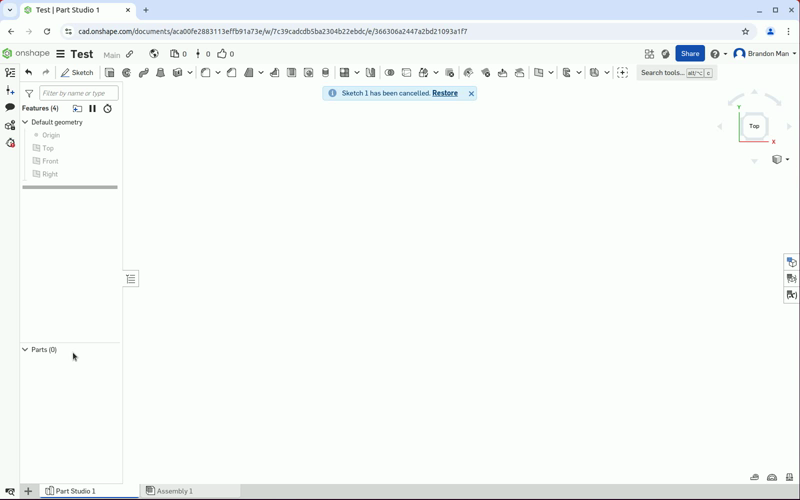
key(up)
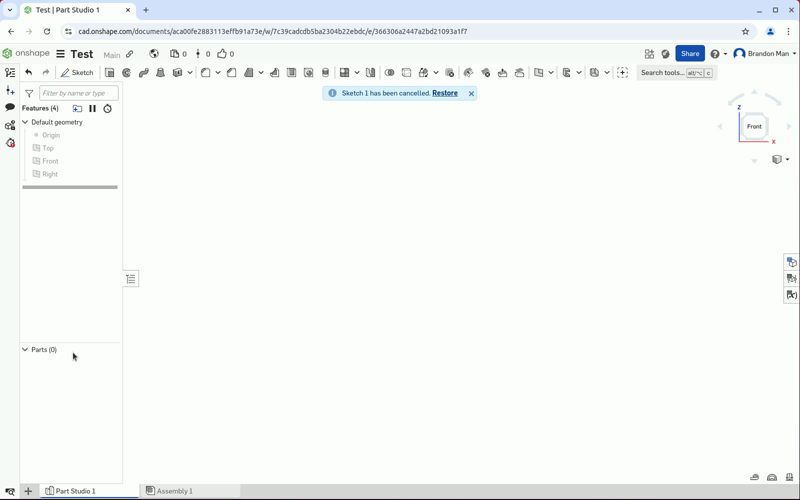
key_up(shift)
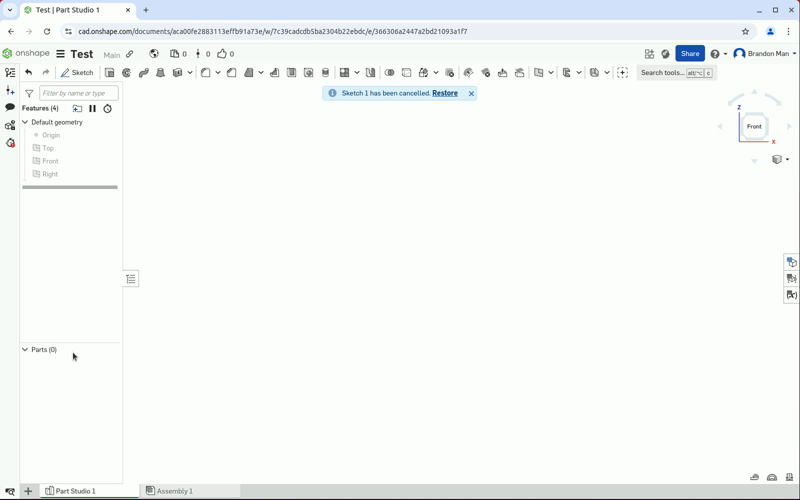
mouse_move(73, 352)
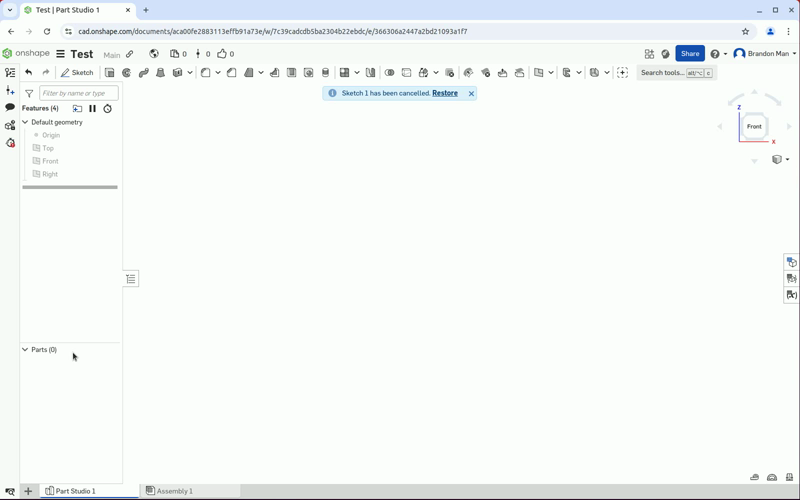
key(shift+y)
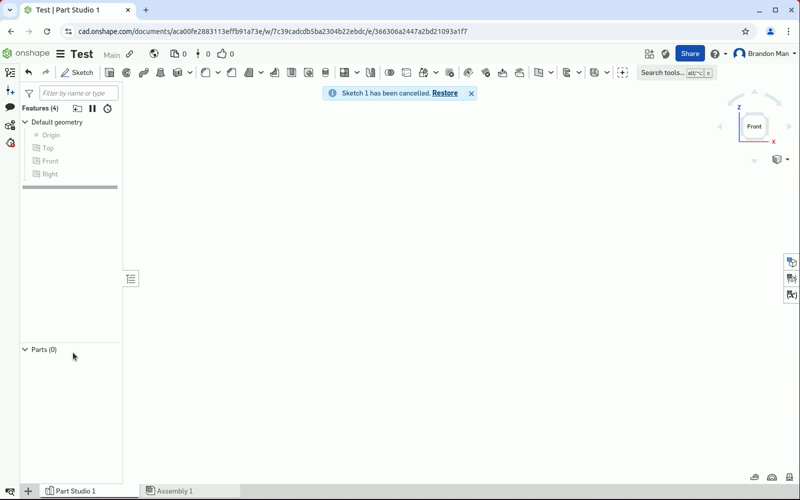
key(shift+s)
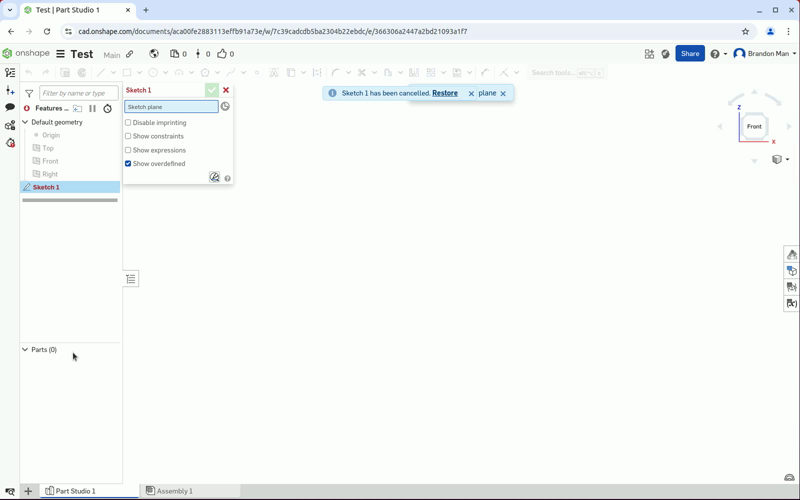
mouse_move(73, 163)
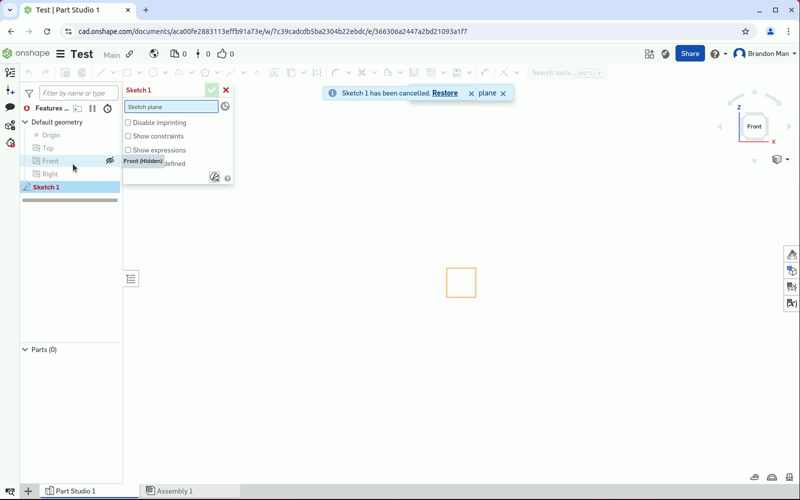
click(73, 163)
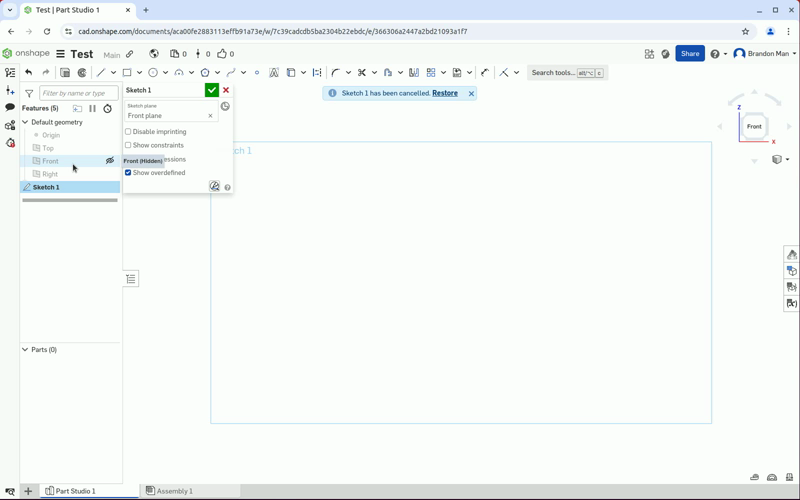
mouse_move(73, 352)
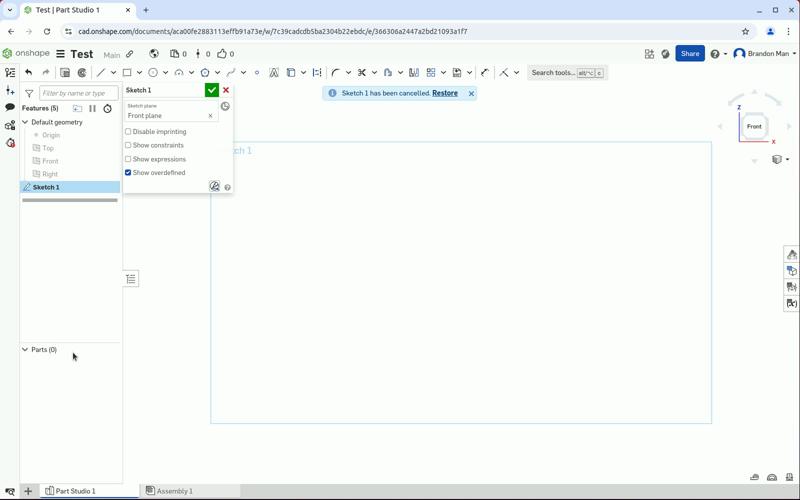
key(y)
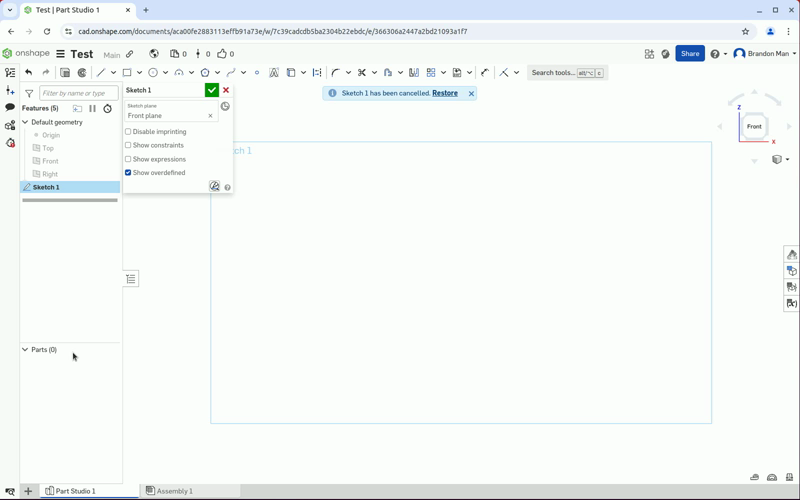
key(l)
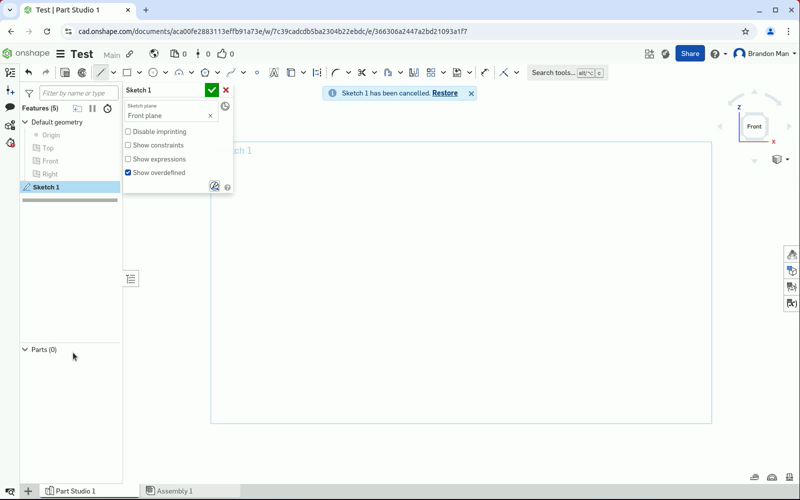
key_down(shift)
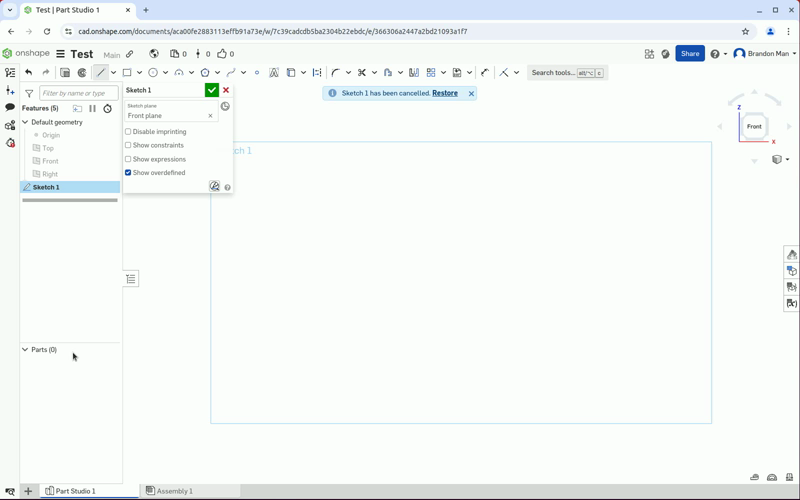
mouse_move(460, 282)
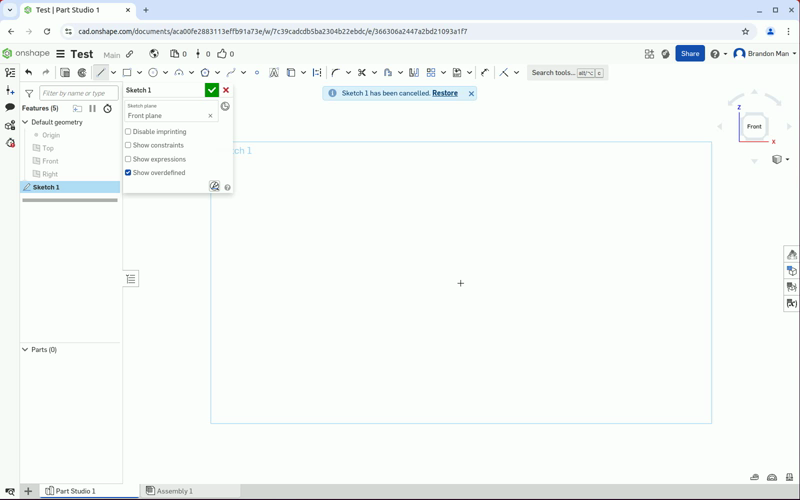
click(460, 282)
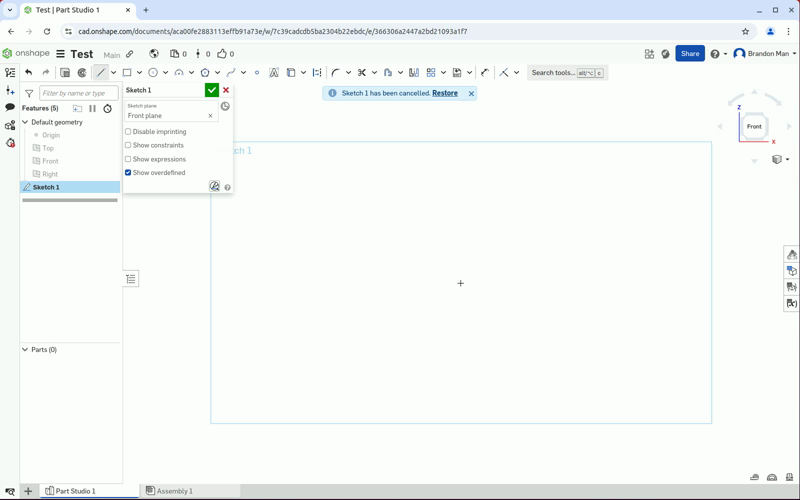
key_up(shift)
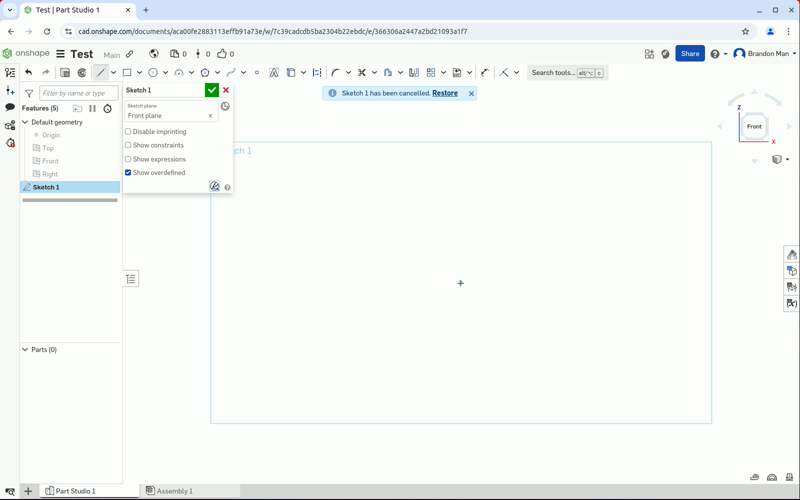
key_down(shift)
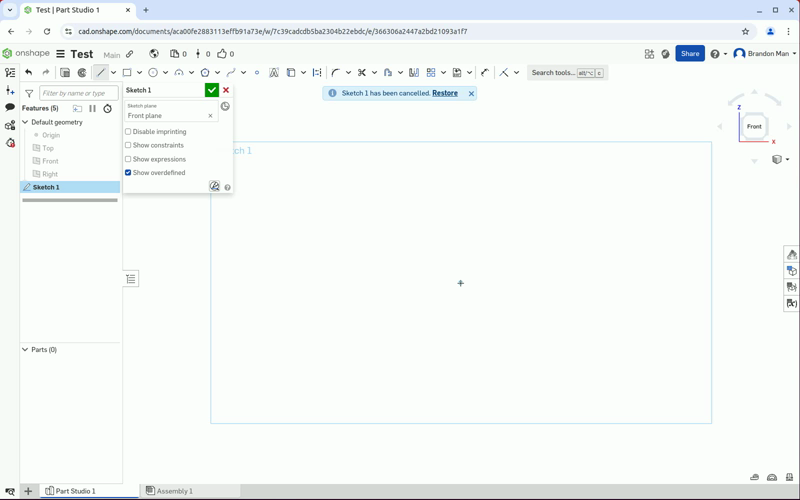
mouse_move(573, 282)
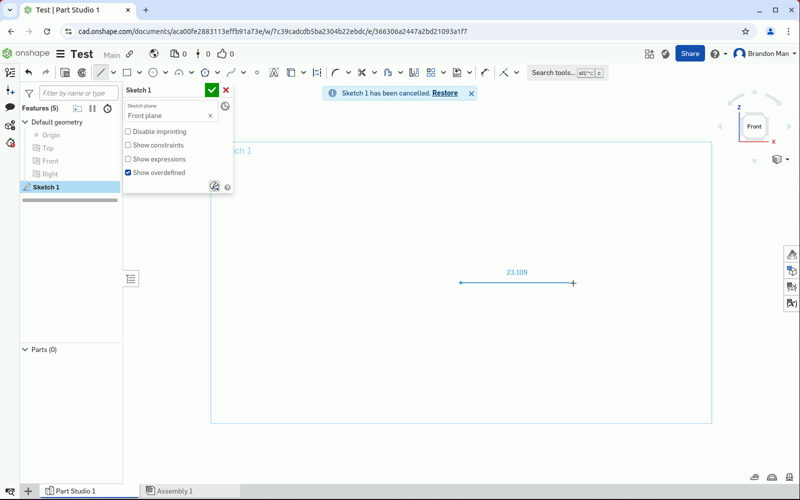
click(573, 282)
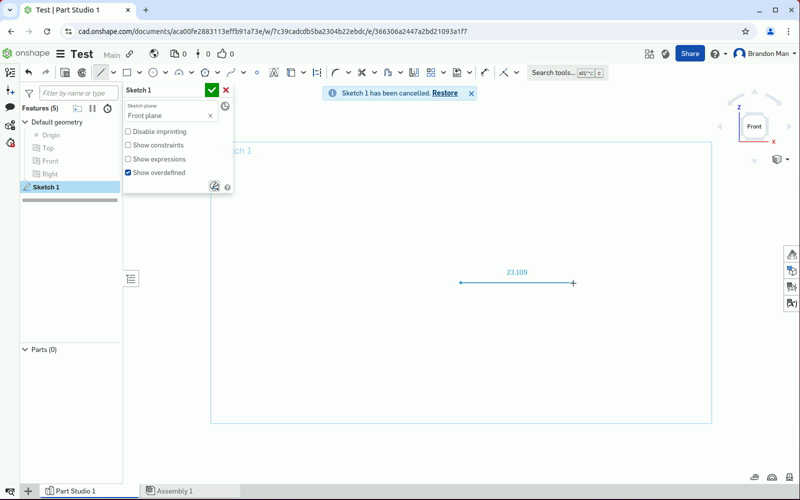
key_up(shift)
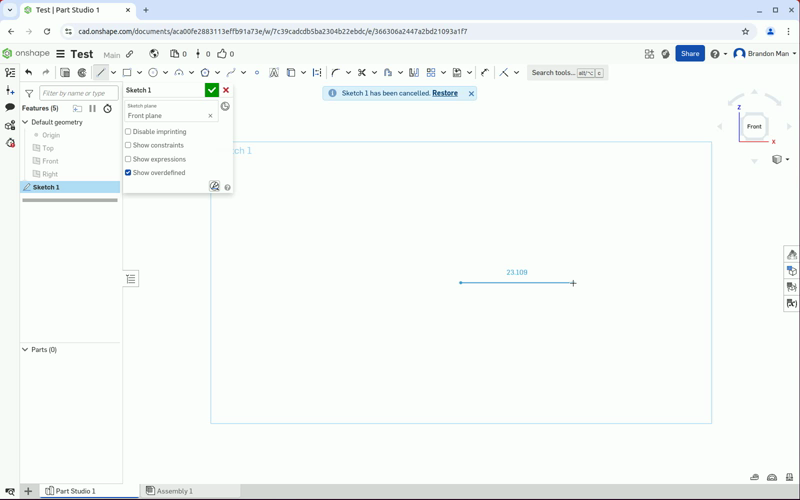
key_down(shift)
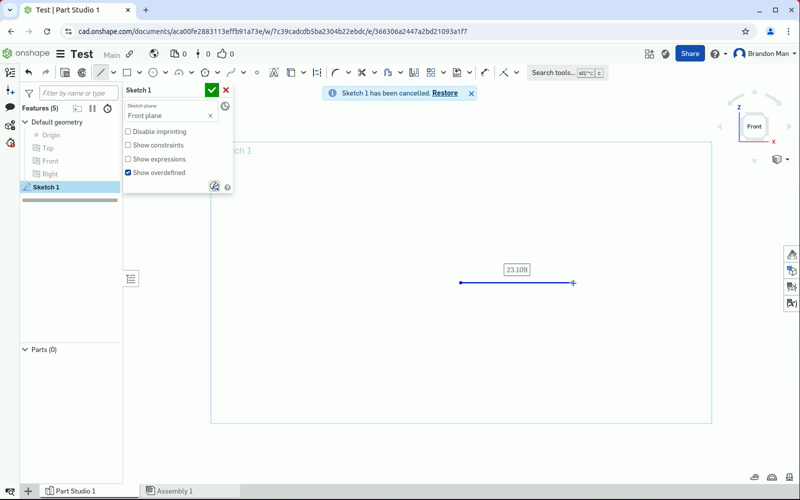
mouse_move(573, 215)
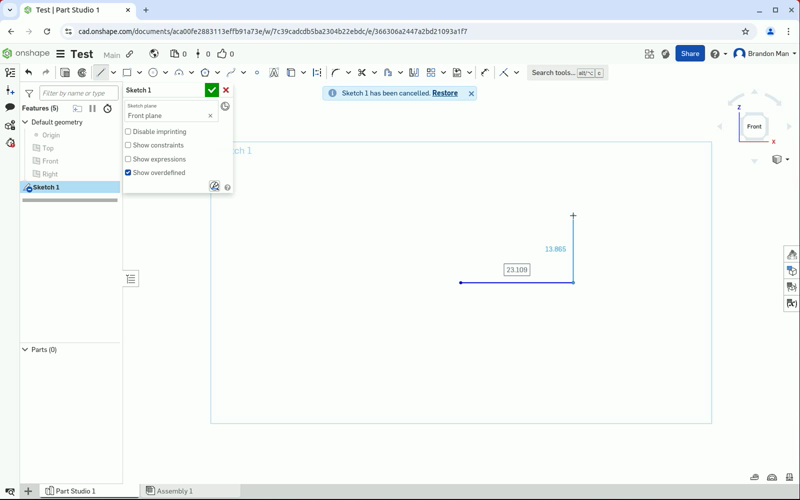
click(573, 215)
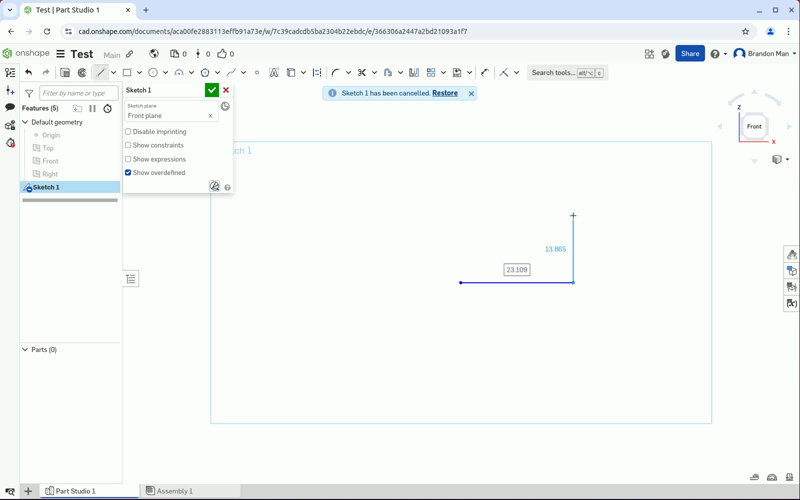
key_up(shift)
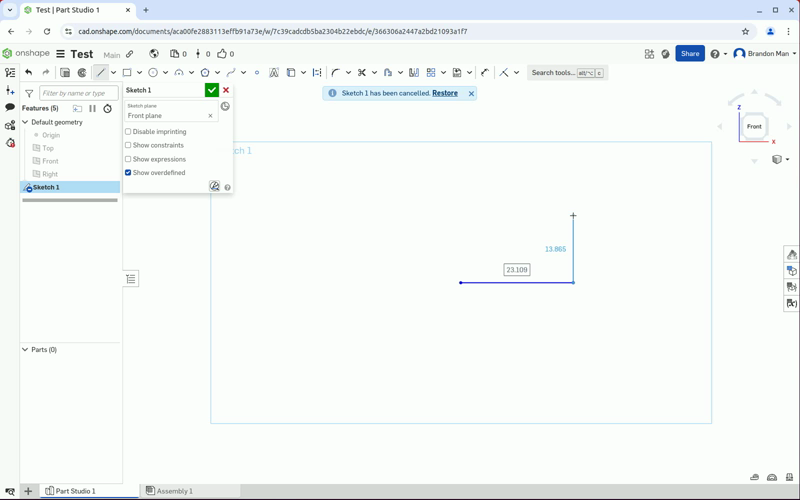
key_down(shift)
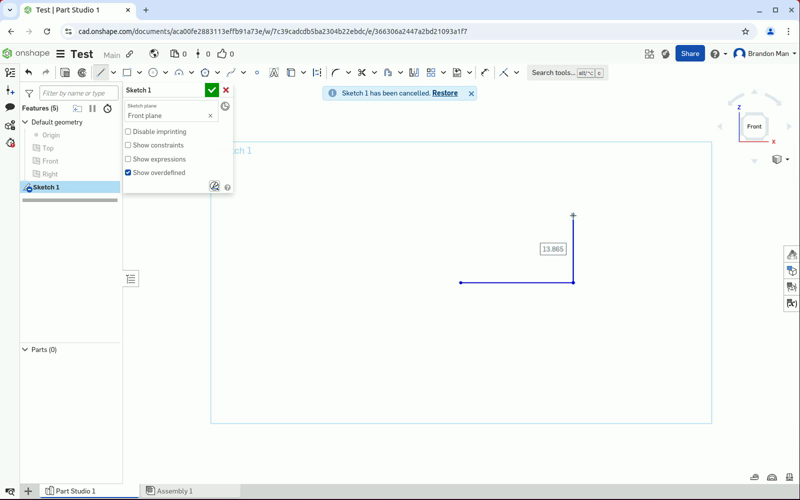
mouse_move(460, 215)
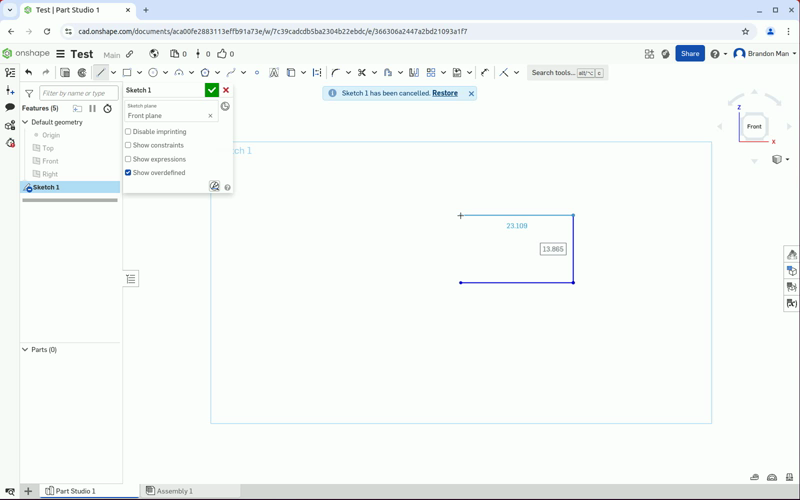
click(460, 215)
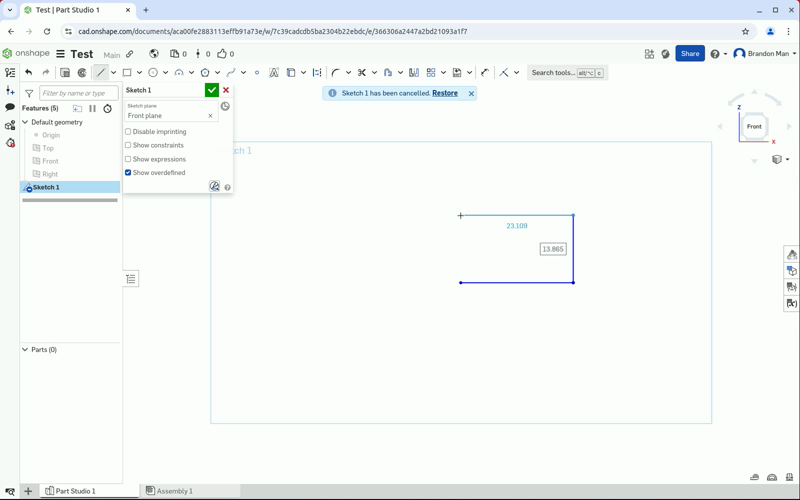
key_up(shift)
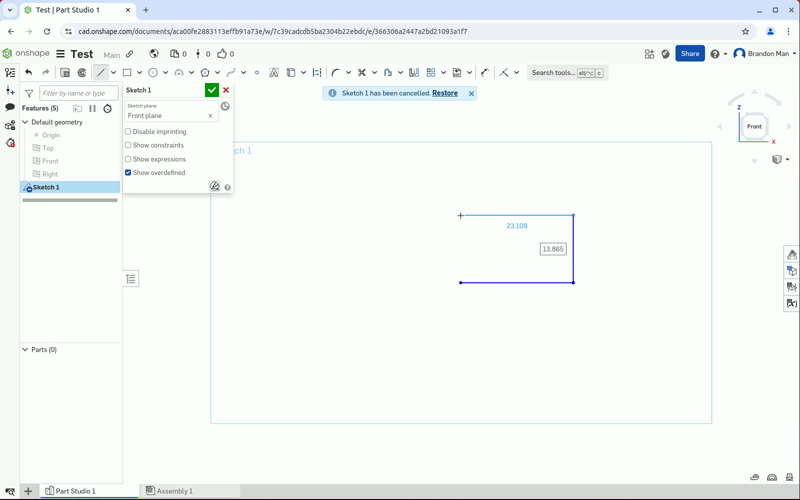
key_down(shift)
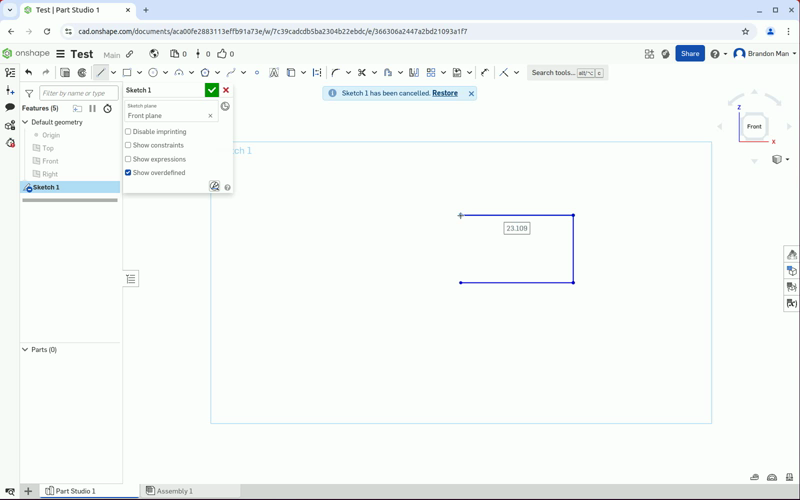
mouse_move(460, 282)
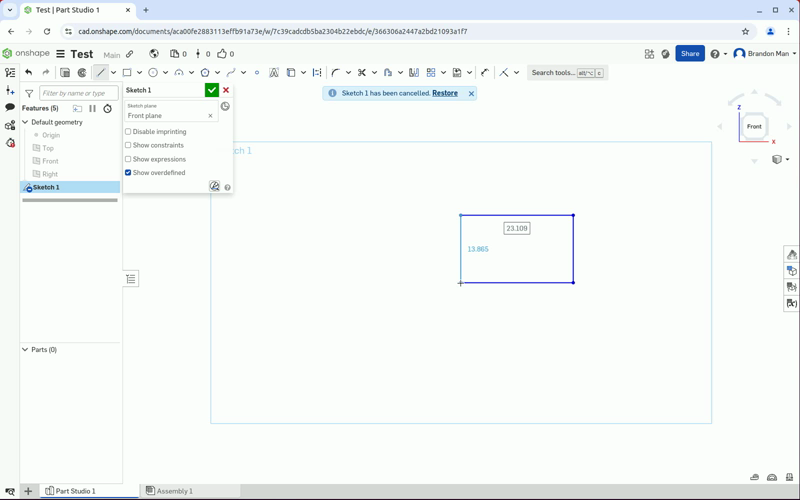
key_up(shift)
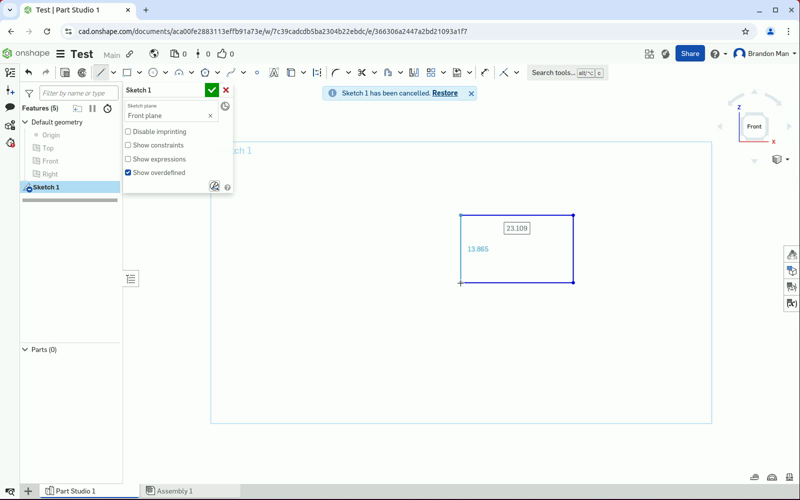
click(460, 282)
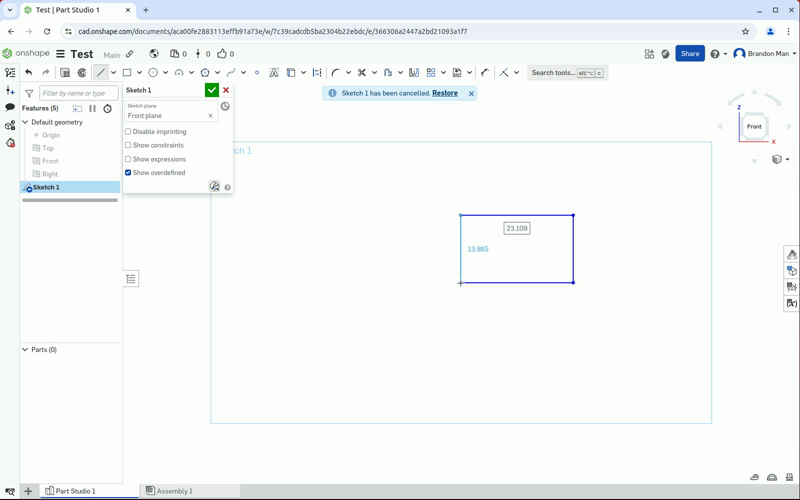
key(esc)
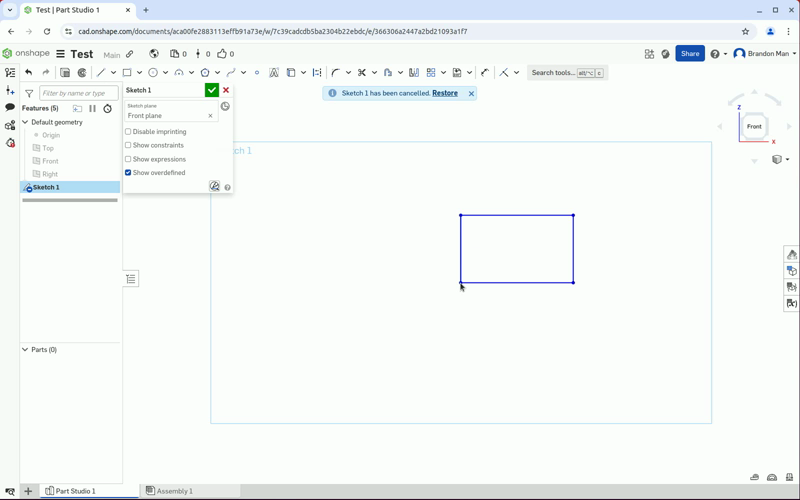
mouse_move(496, 240)
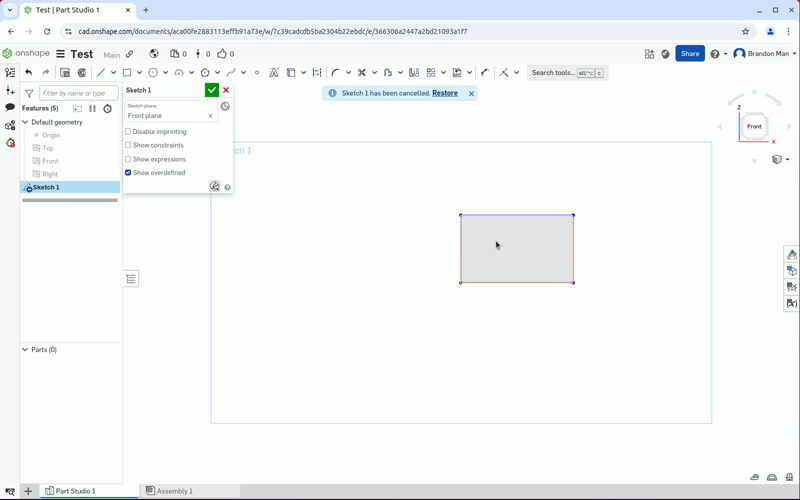
click(496, 240)
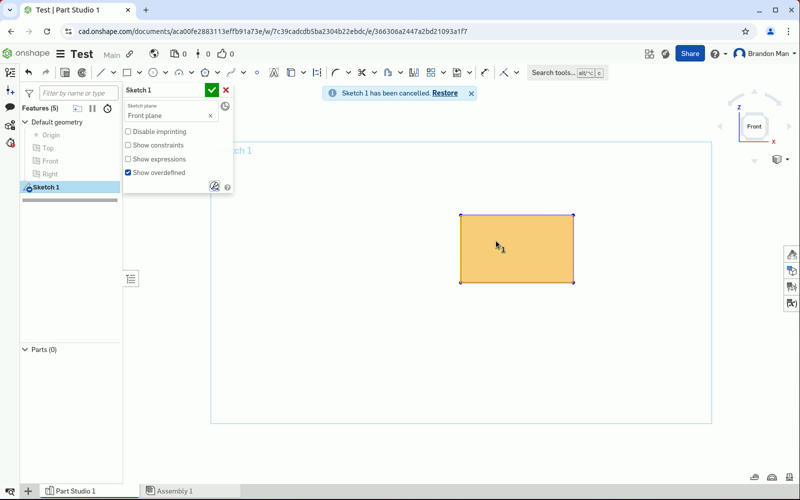
mouse_move(73, 352)
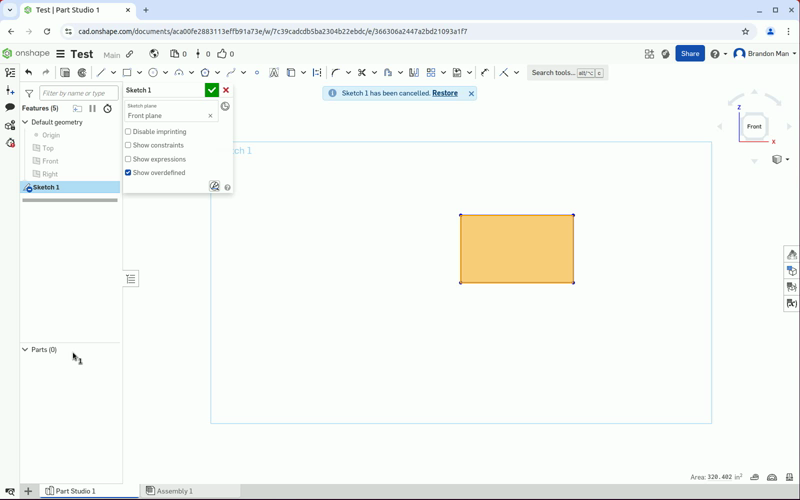
key(shift+y)
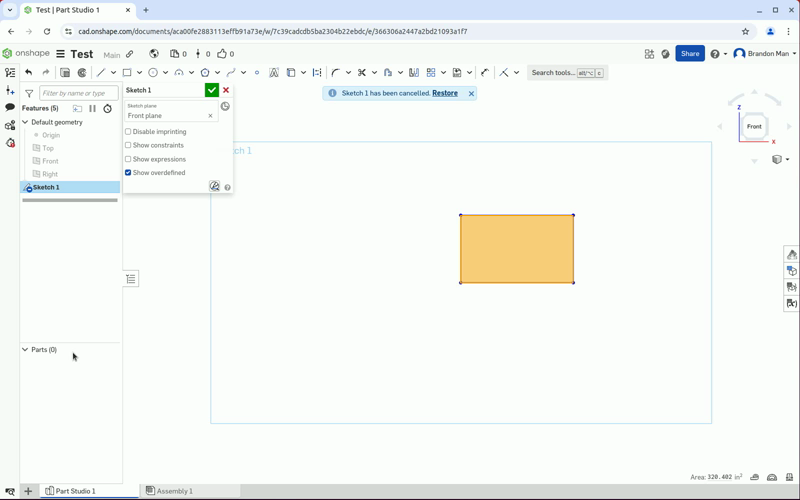
key(shift+e)
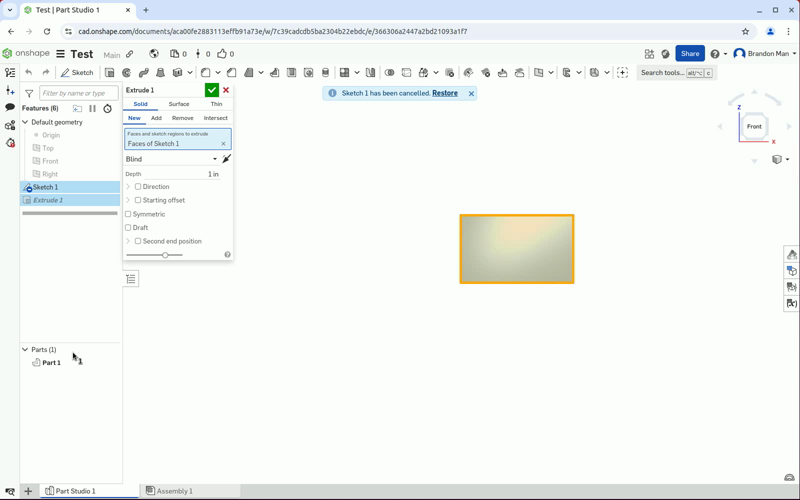
mouse_move(143, 106)
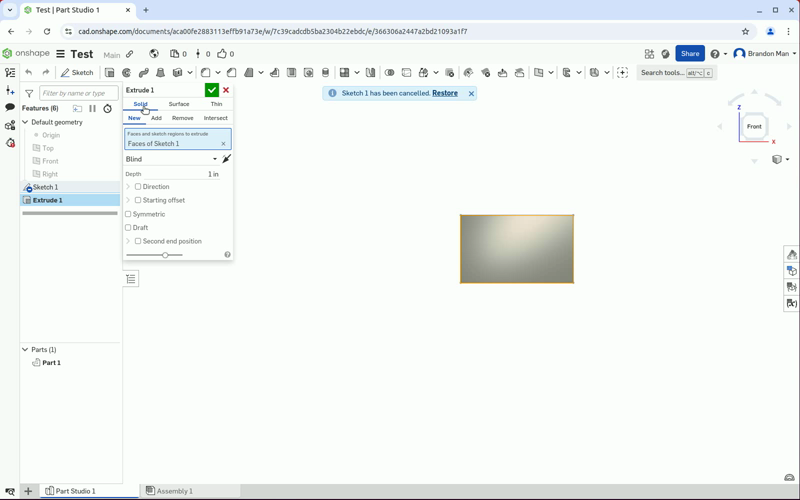
click(143, 106)
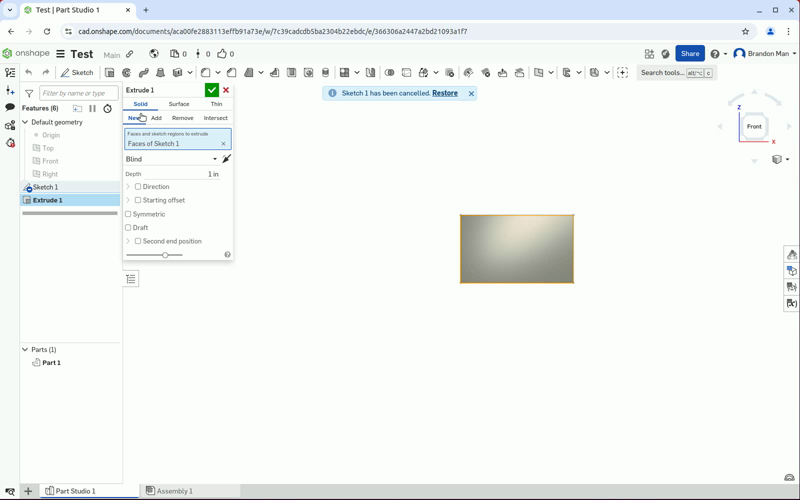
mouse_move(137, 120)
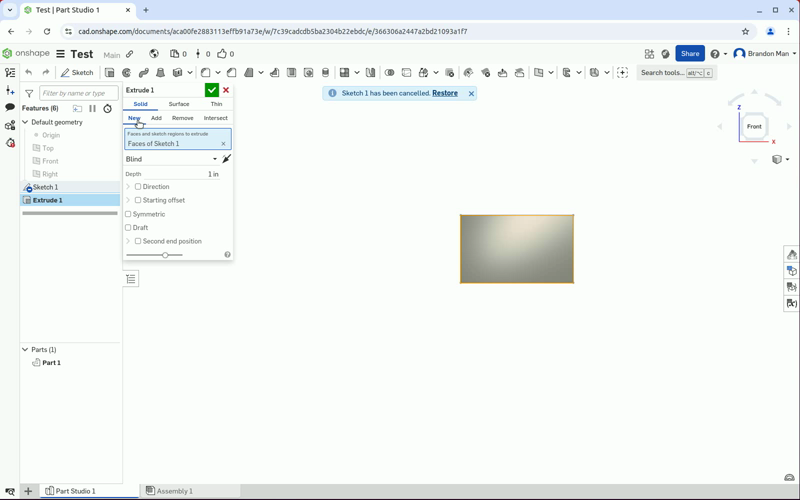
click(137, 120)
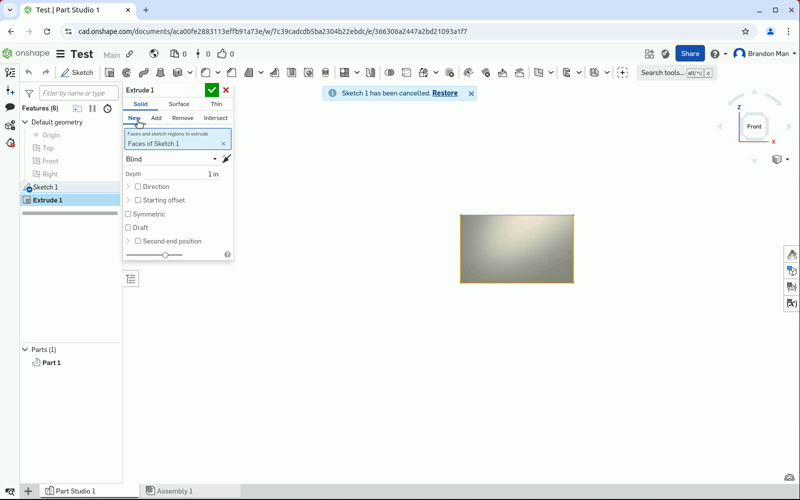
key(tab, 4)
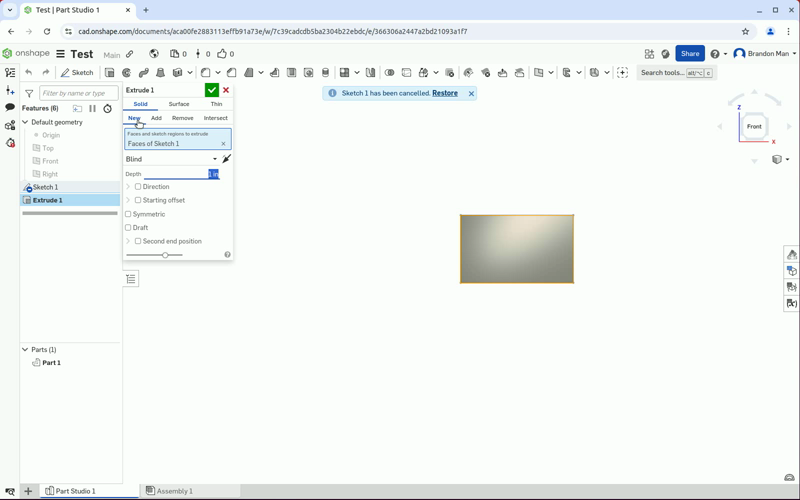
text(9.147)
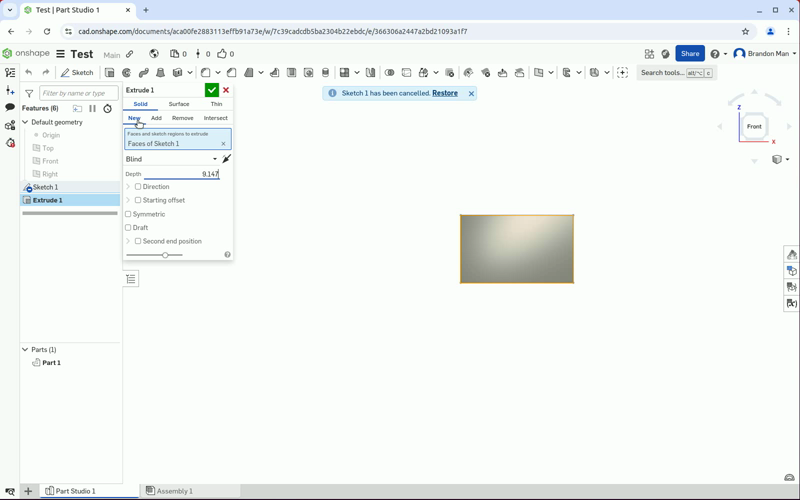
key(enter)
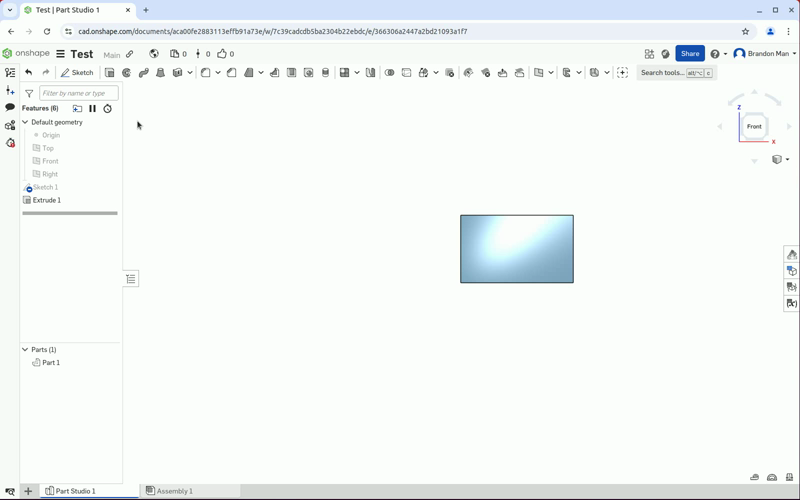
key(shift+h)
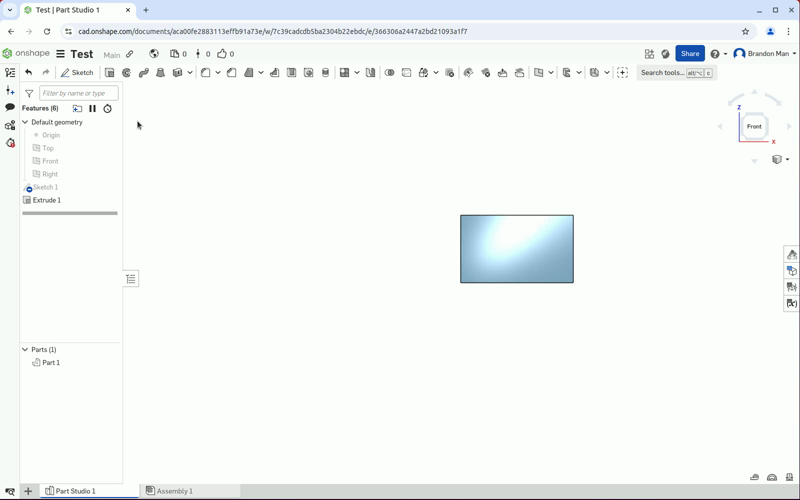
key(shift+h)
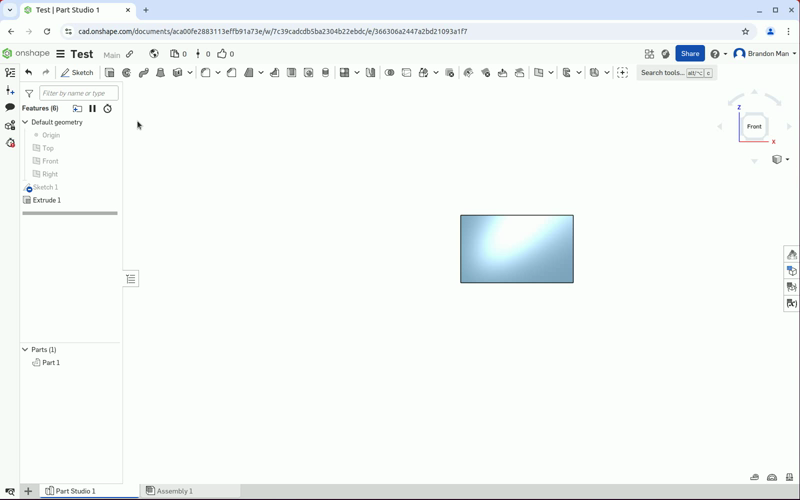
mouse_move(73, 189)
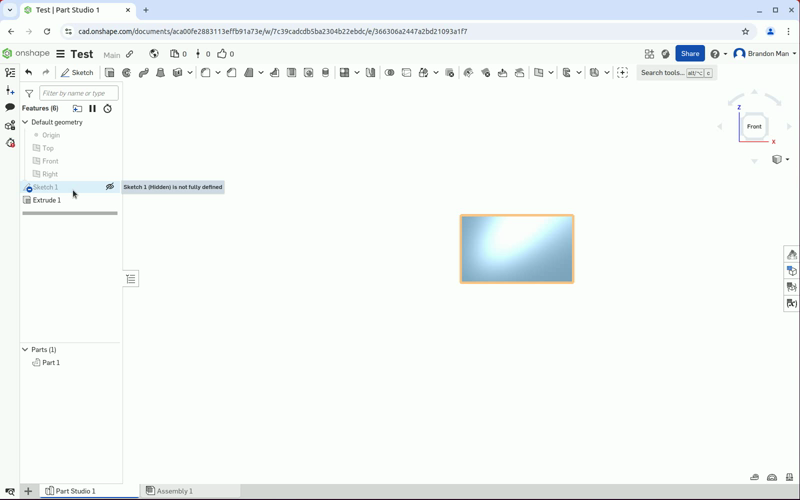
click(73, 189)
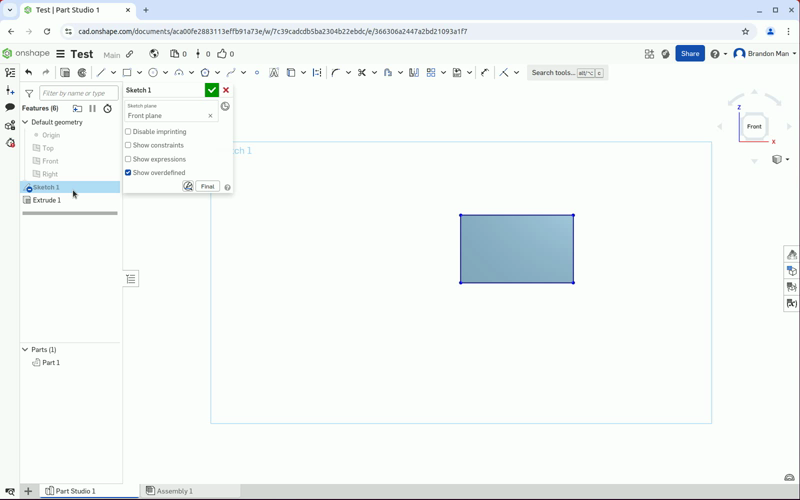
mouse_move(229, 92)
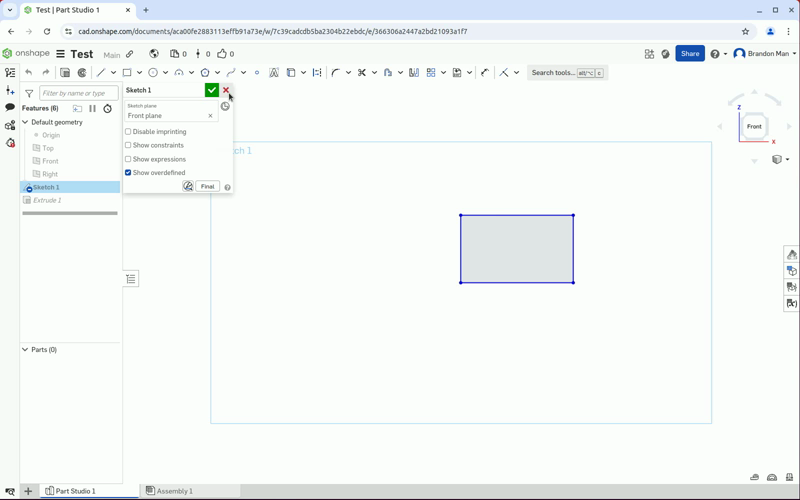
click(229, 92)
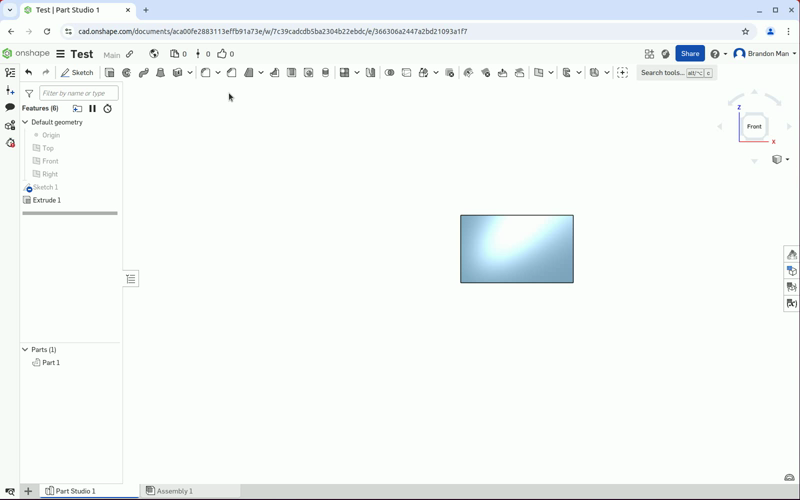
mouse_move(541, 75)
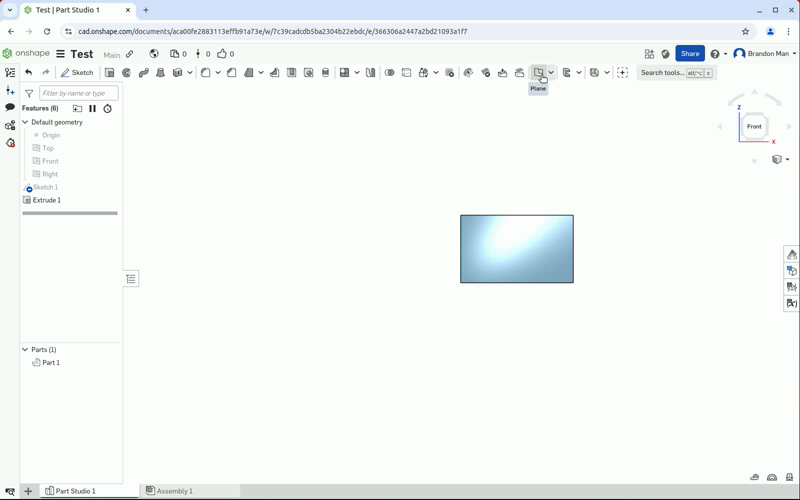
click(541, 75)
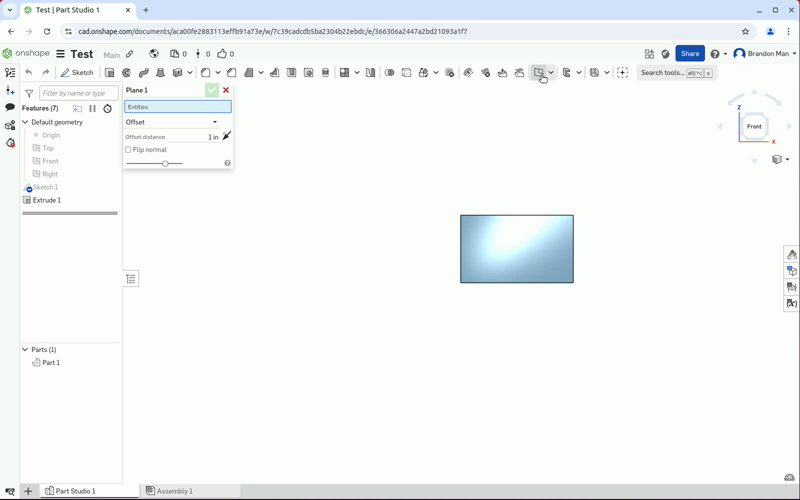
mouse_move(73, 163)
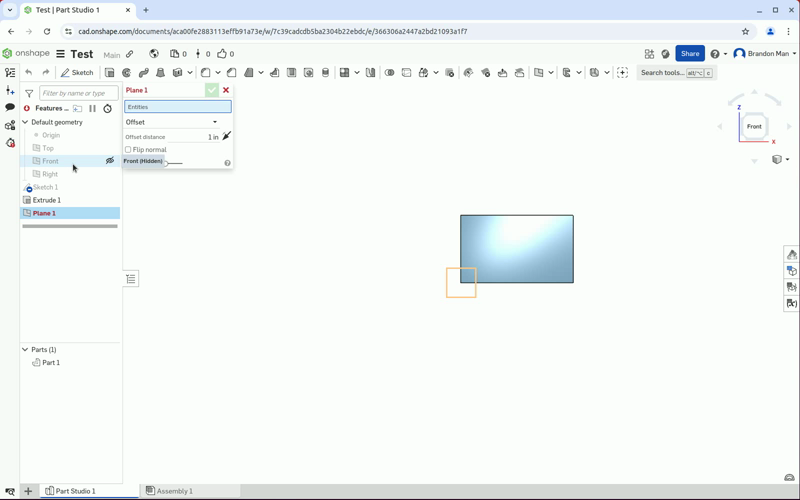
click(73, 163)
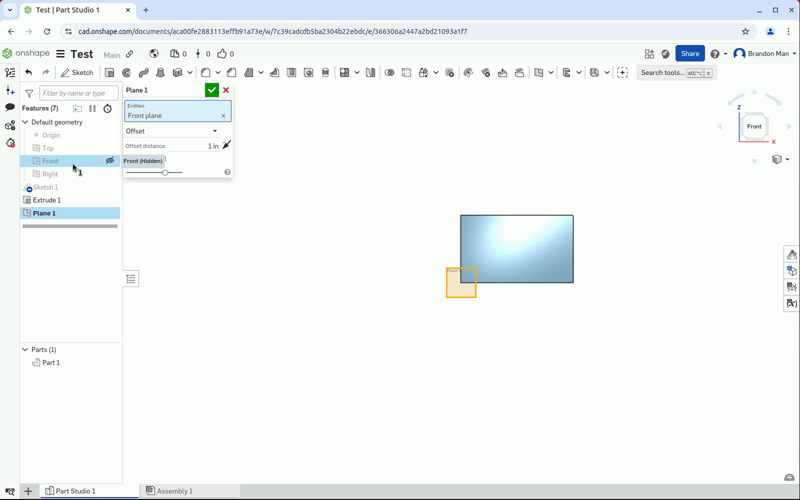
key(tab, 2)
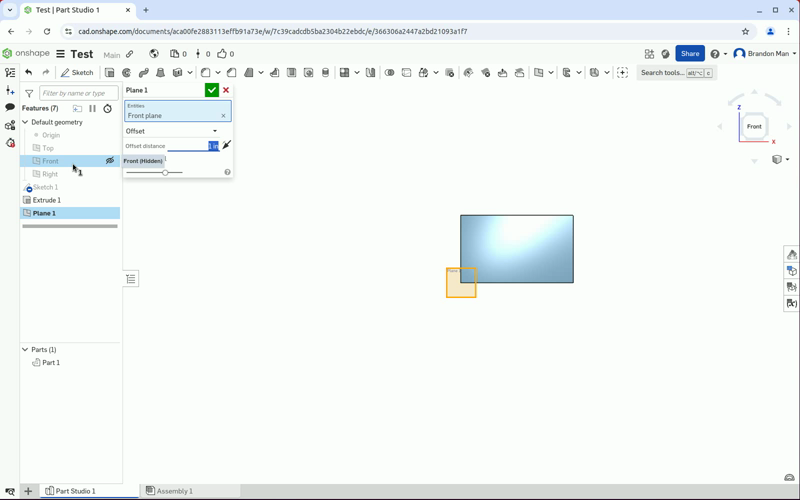
text(9.151)
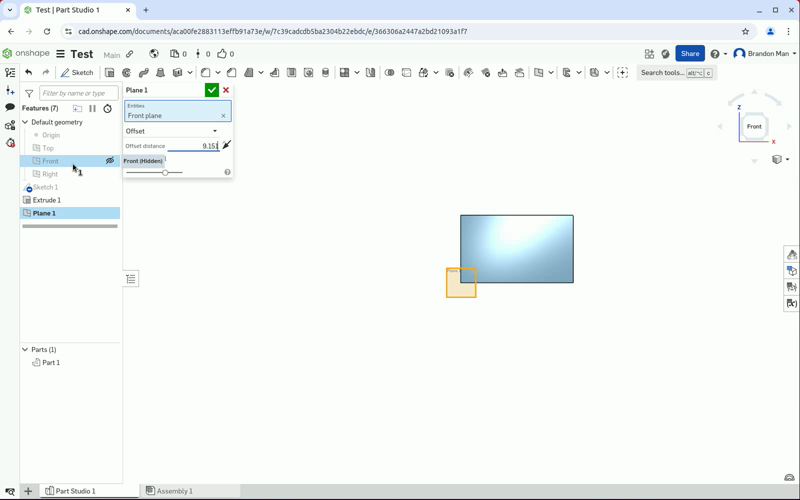
key(enter, 2)
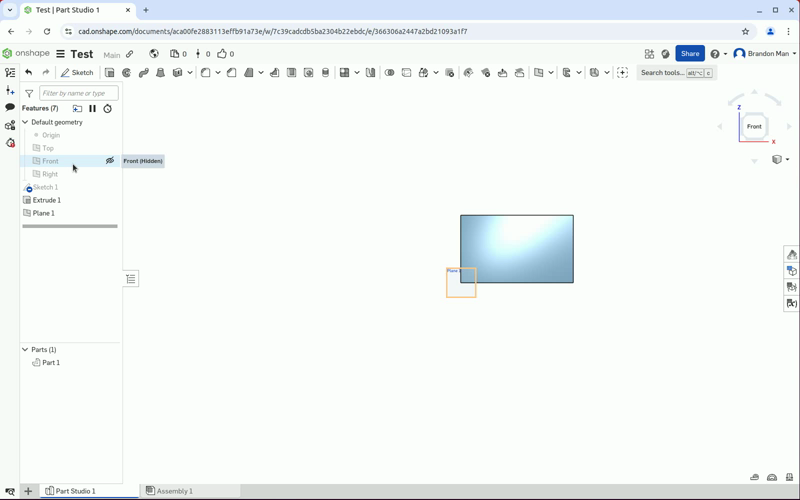
key(shift+s)
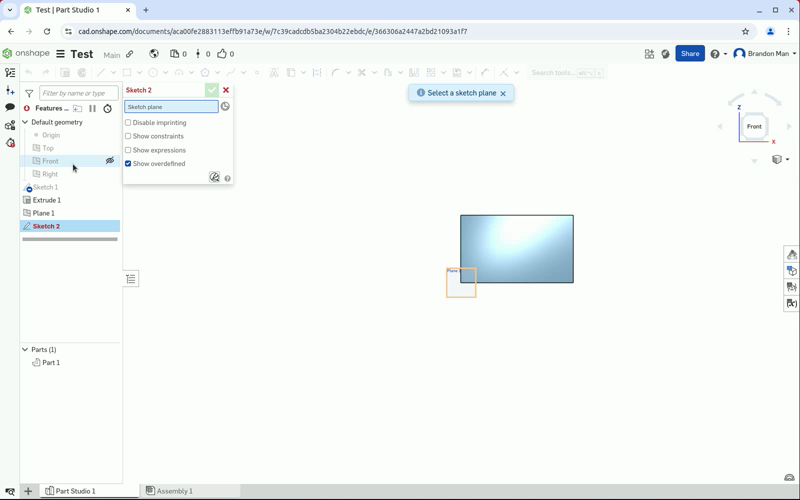
mouse_move(73, 215)
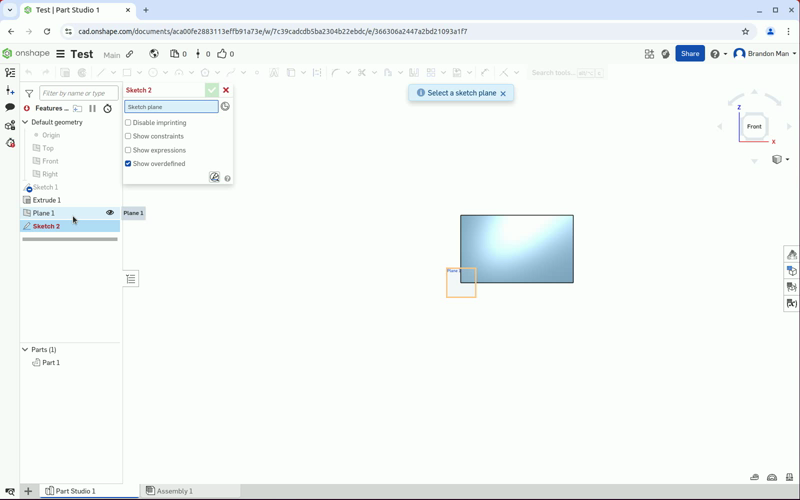
click(73, 215)
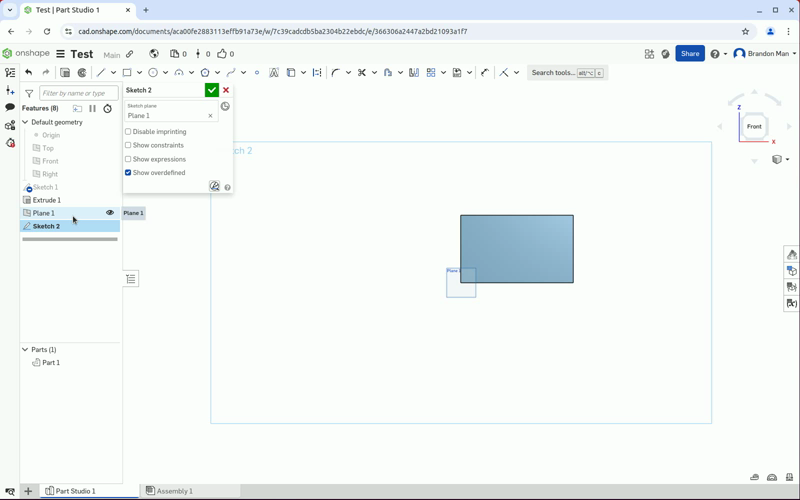
mouse_move(73, 352)
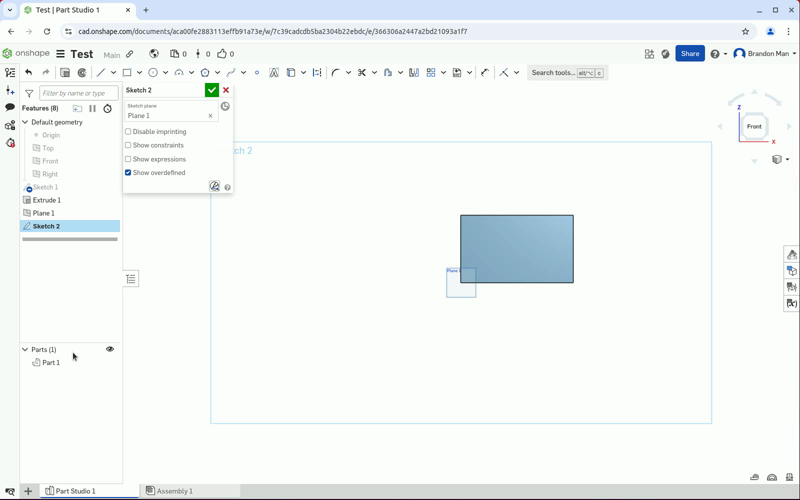
key(y)
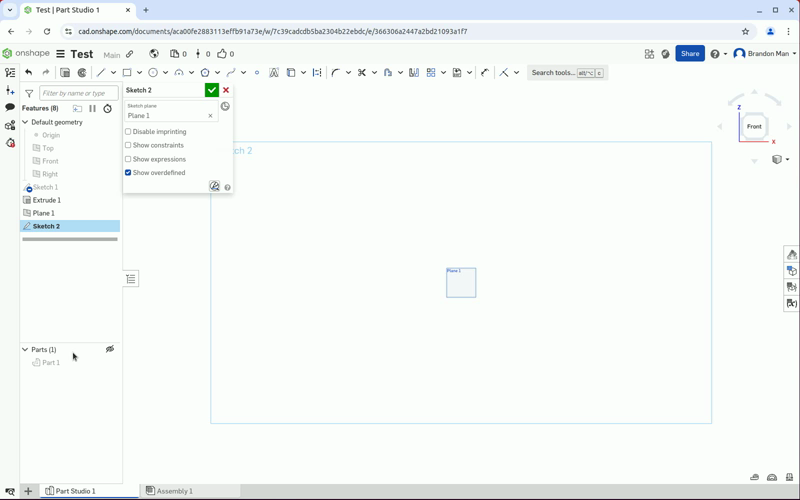
key(l)
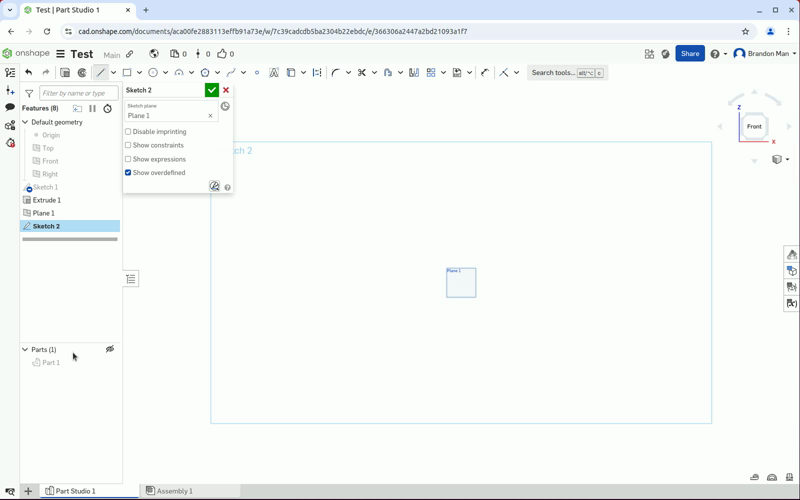
key_down(shift)
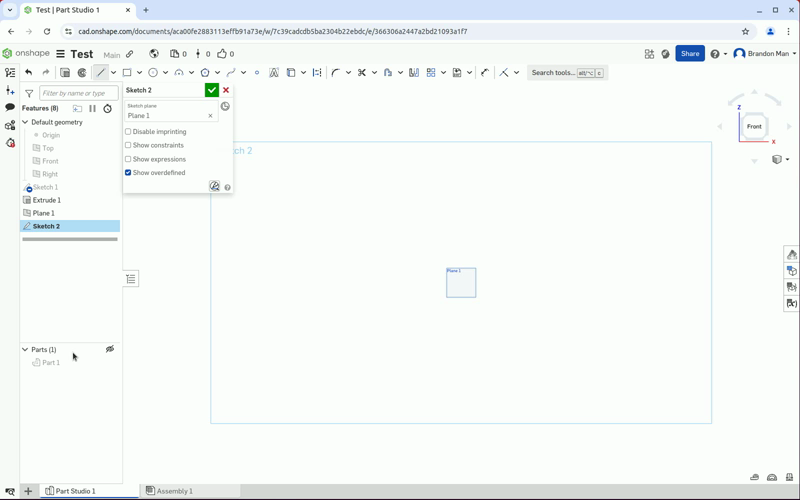
mouse_move(483, 215)
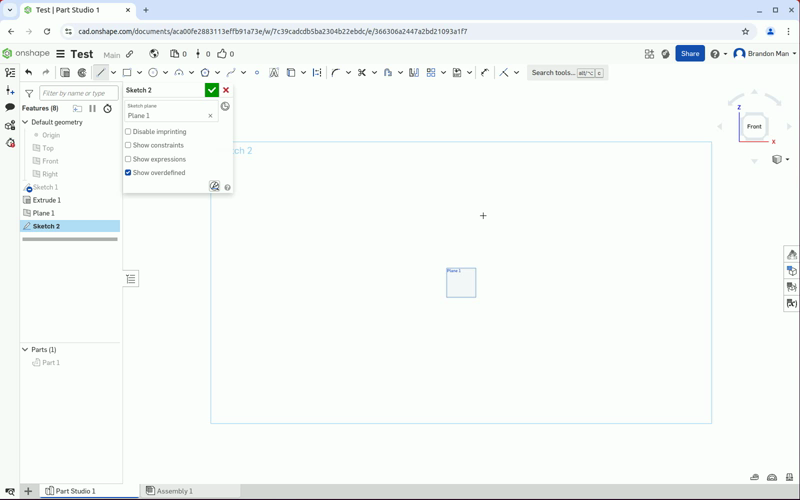
click(483, 215)
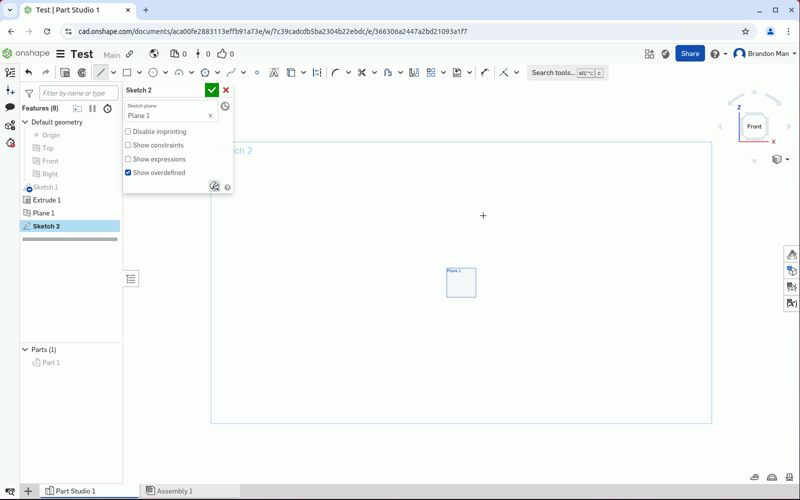
key_up(shift)
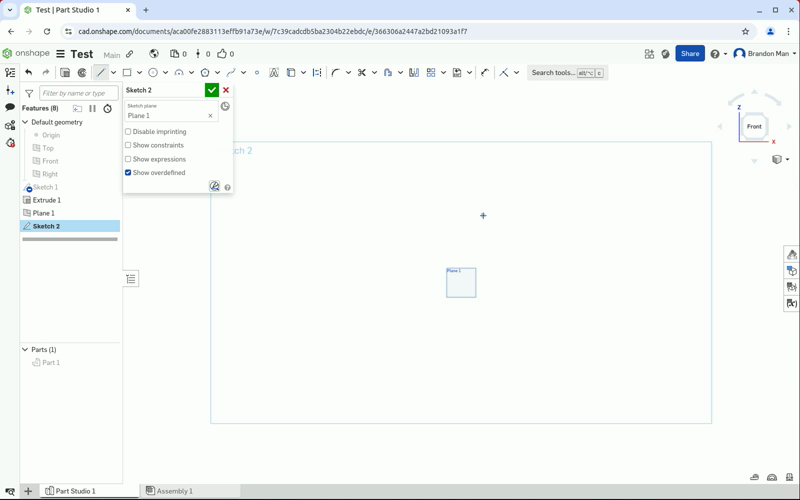
key_down(shift)
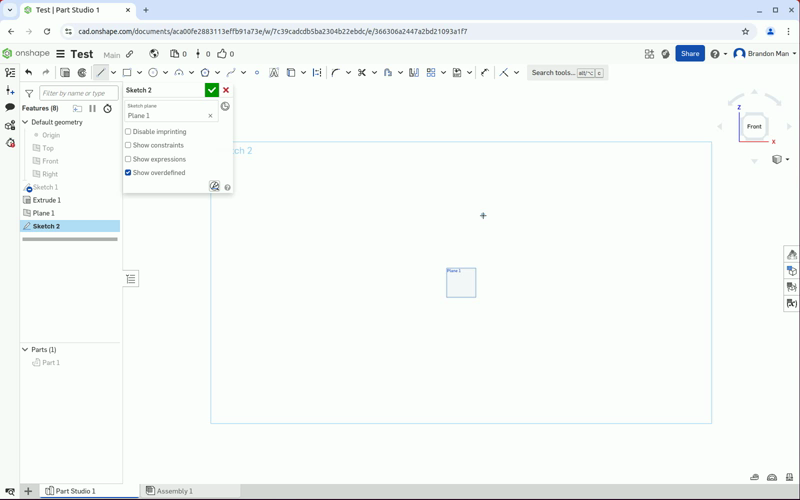
mouse_move(551, 215)
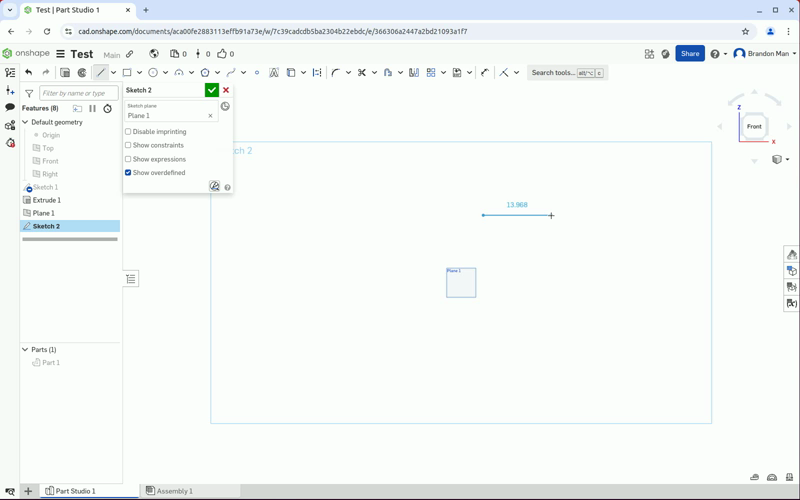
click(551, 215)
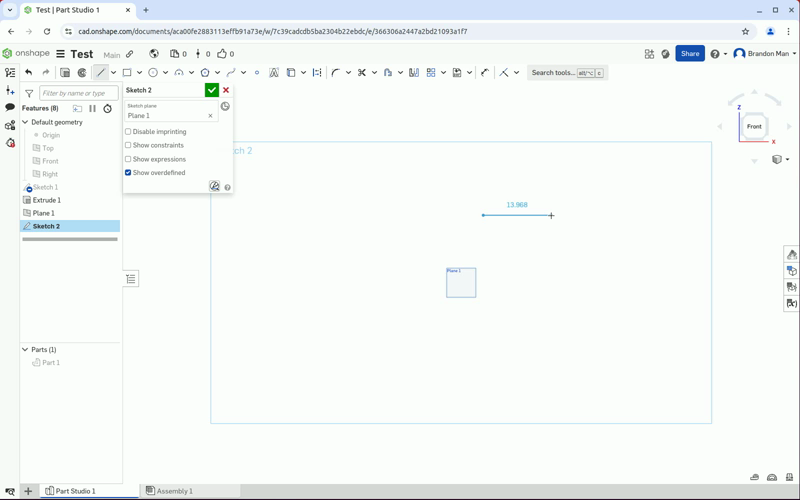
key_up(shift)
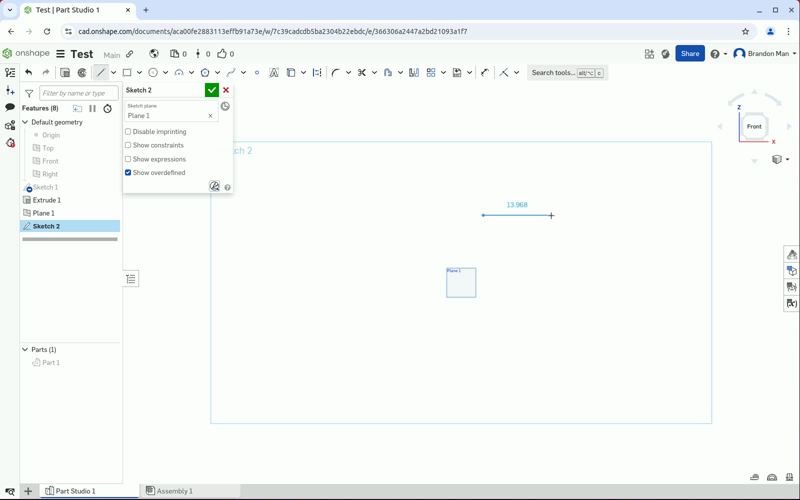
key(esc)
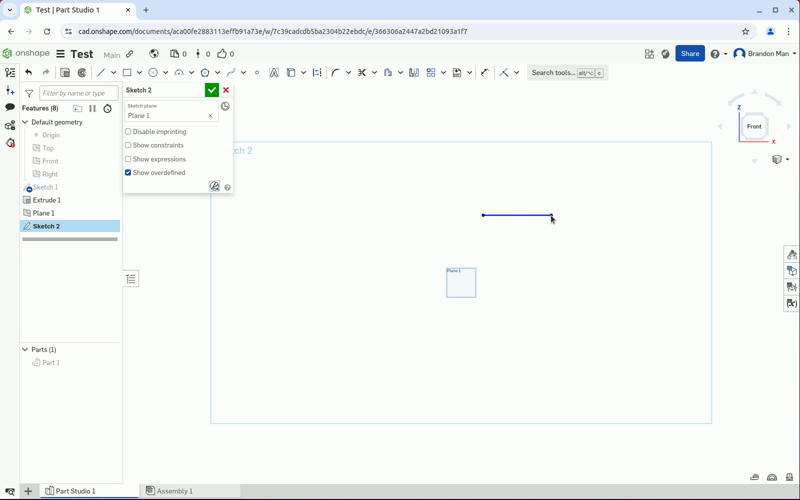
key(a)
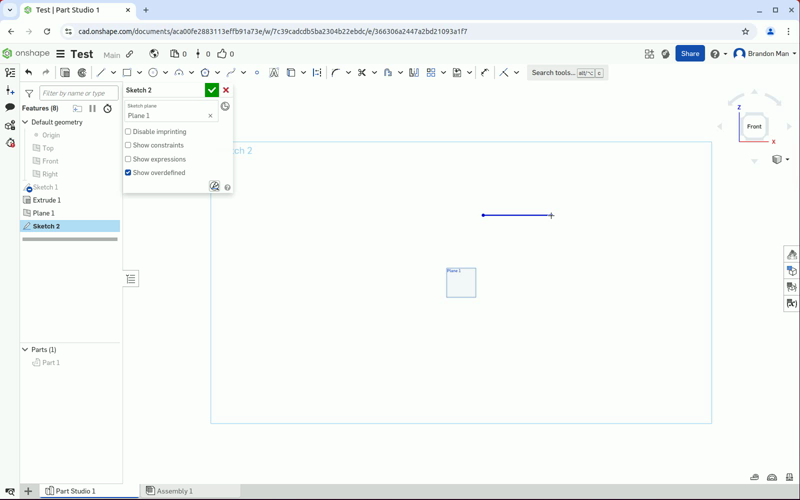
mouse_move(551, 215)
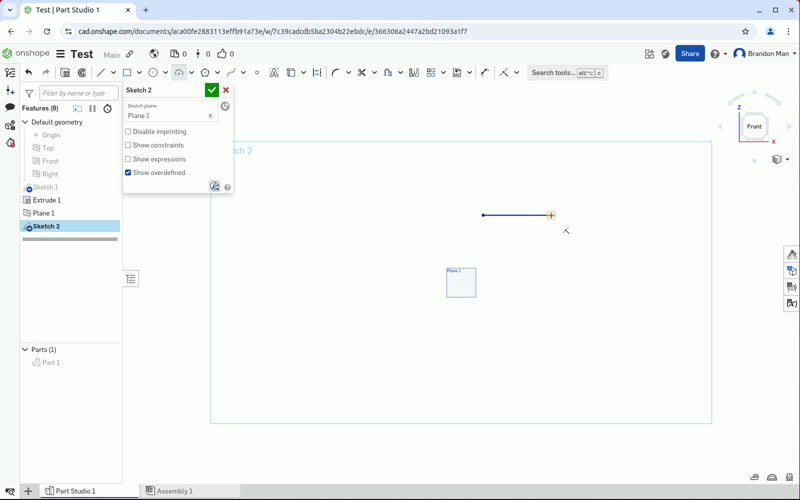
click(551, 215)
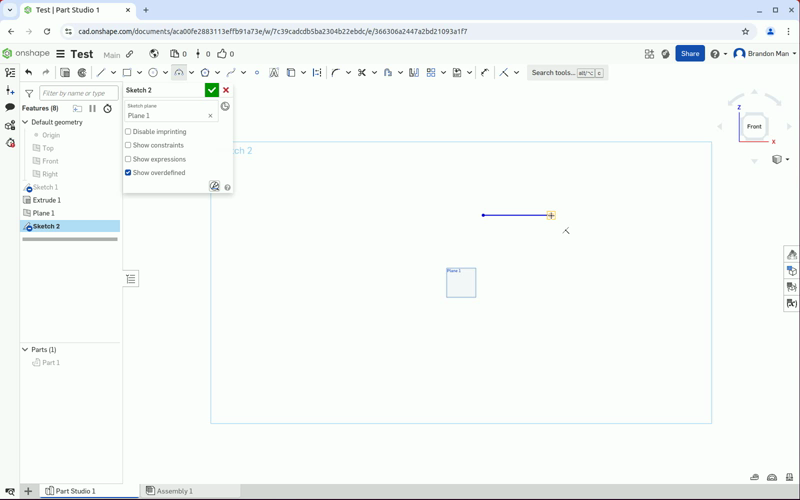
mouse_move(483, 215)
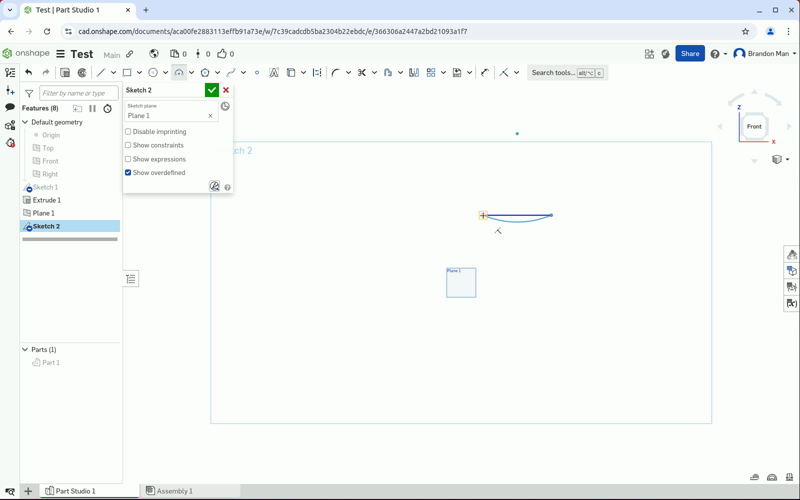
click(483, 215)
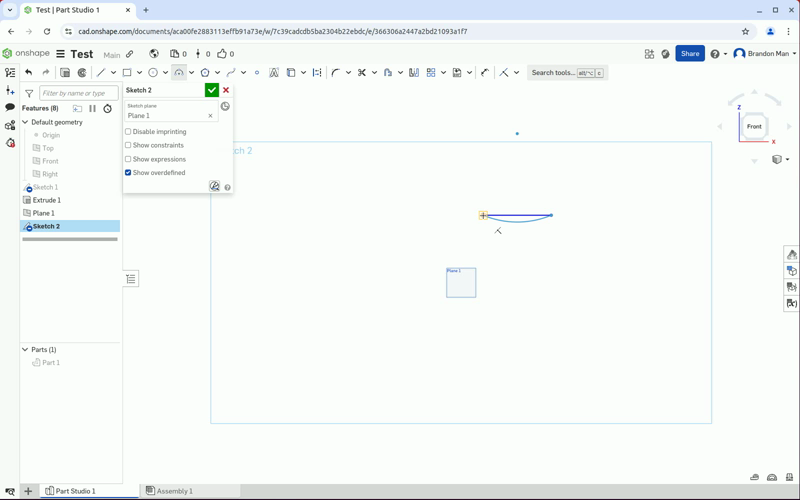
key_down(shift)
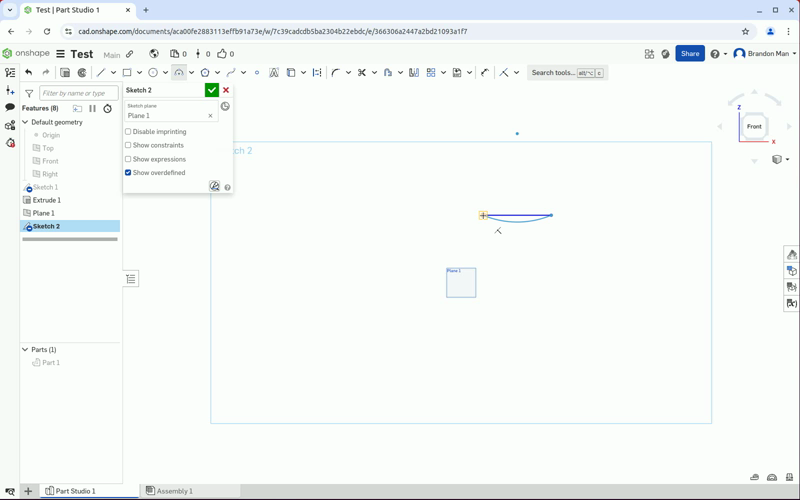
mouse_move(517, 180)
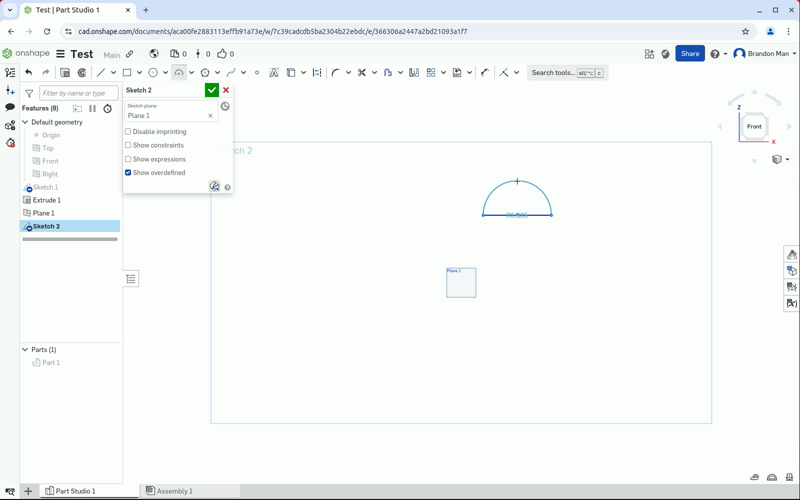
click(517, 180)
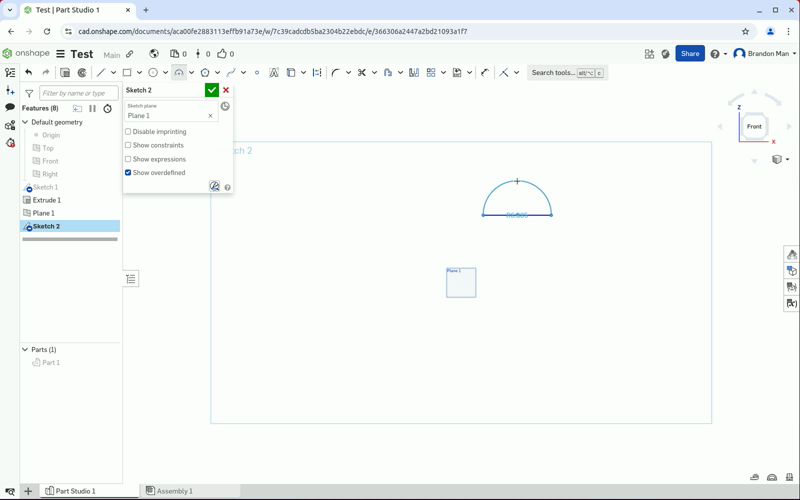
key_up(shift)
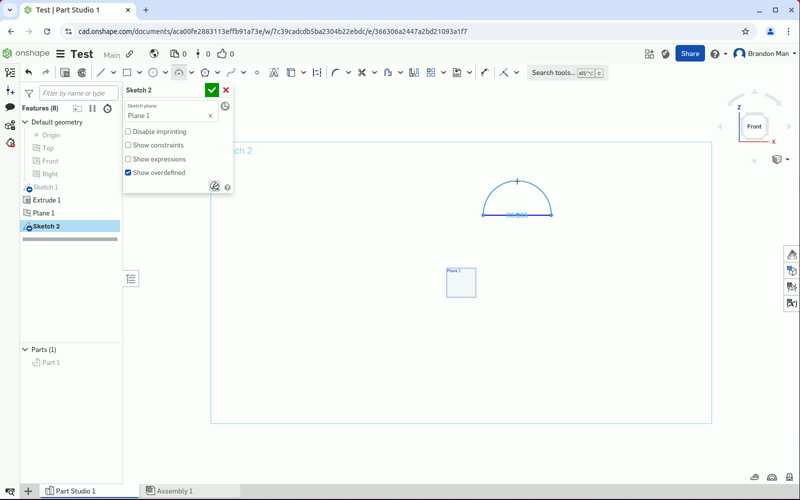
key(esc)
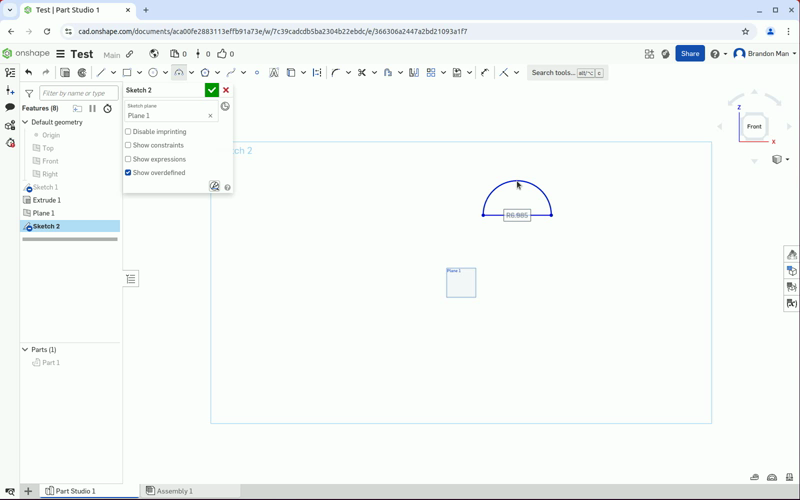
mouse_move(500, 211)
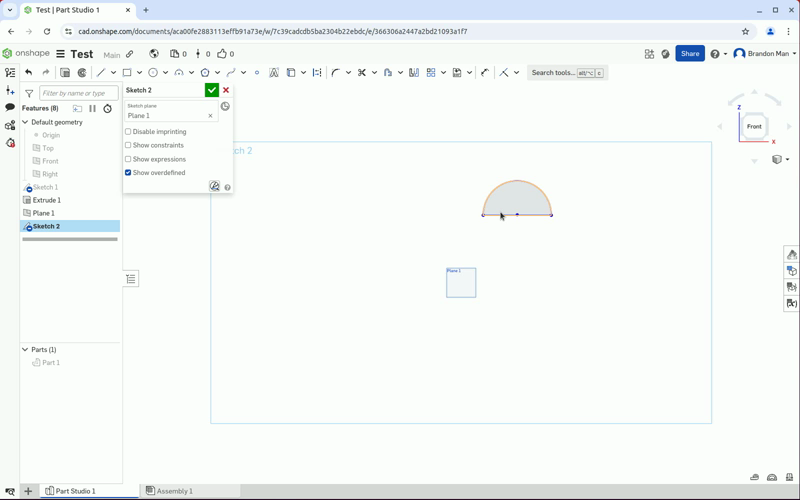
click(500, 211)
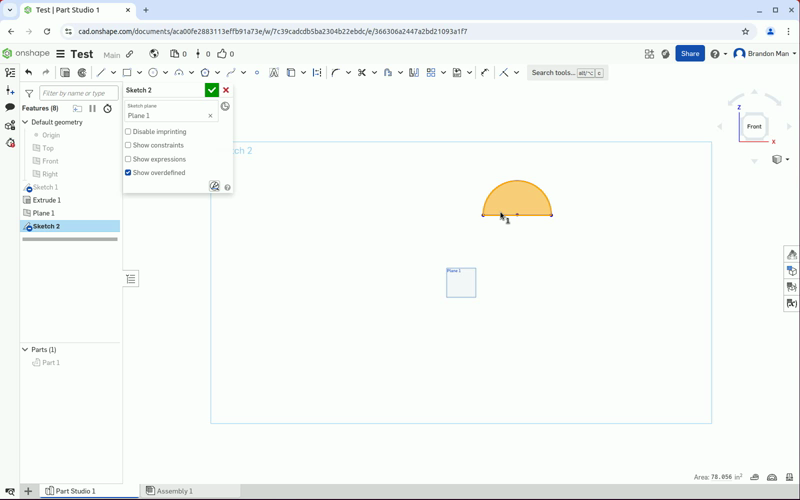
mouse_move(73, 352)
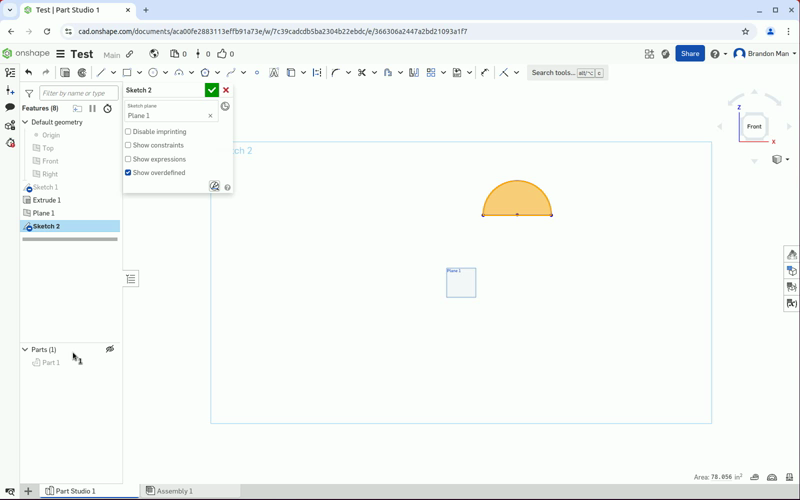
key(shift+y)
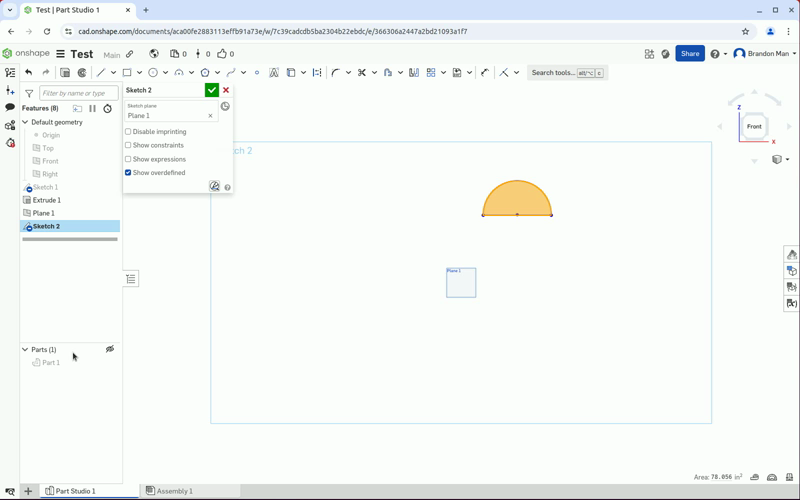
key(shift+e)
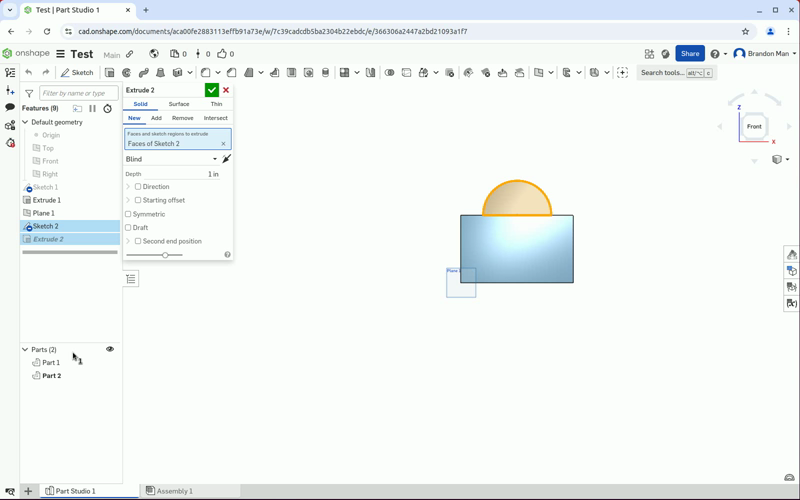
mouse_move(143, 106)
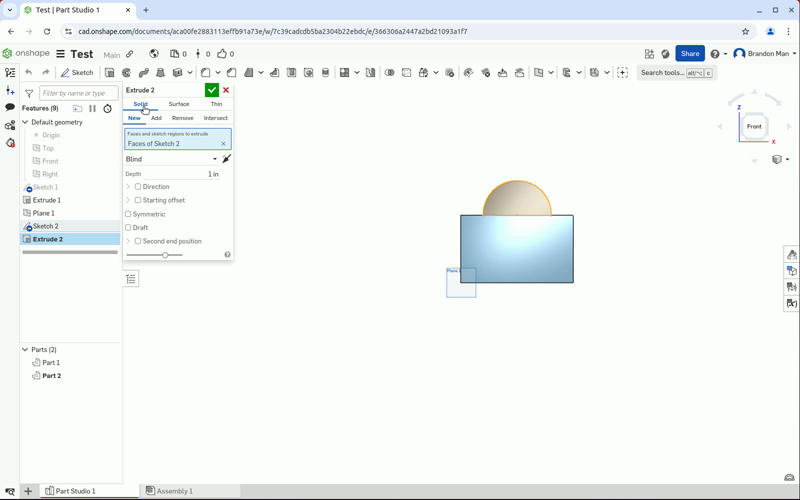
click(143, 106)
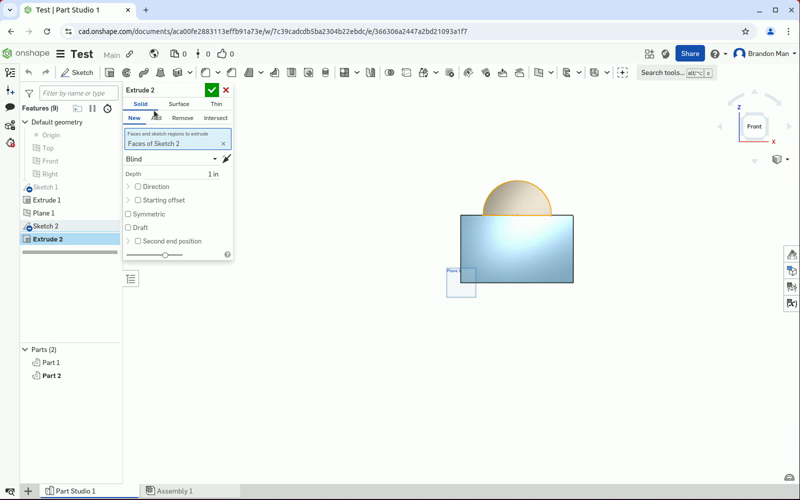
mouse_move(186, 120)
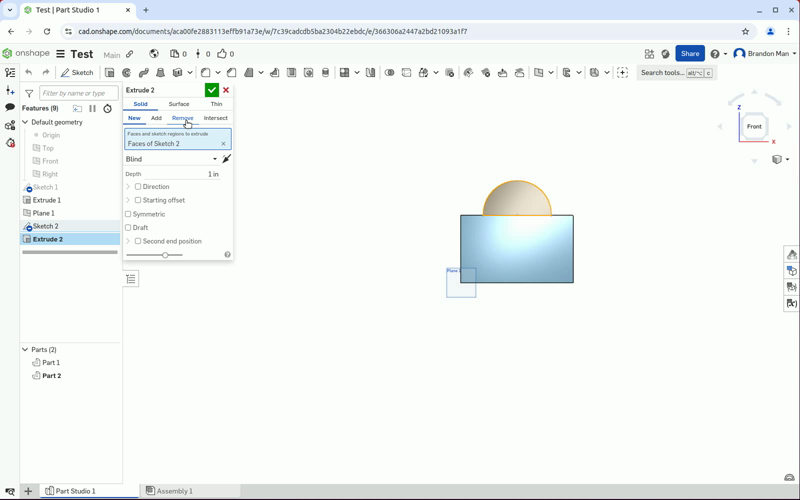
click(186, 120)
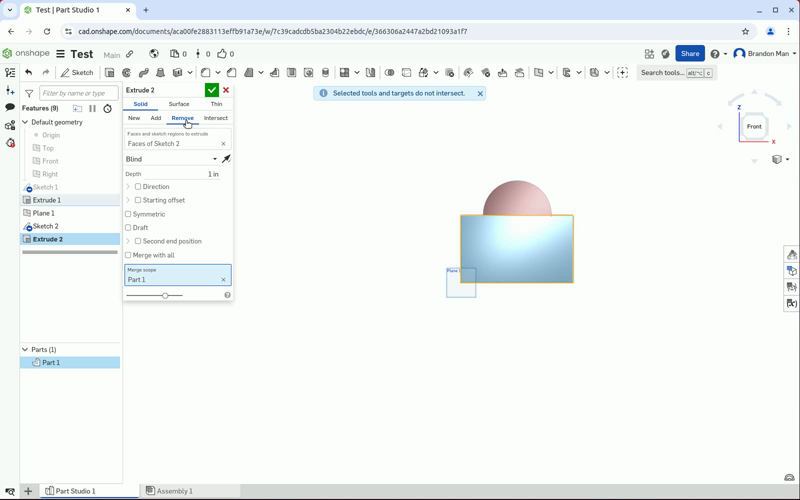
key(tab, 4)
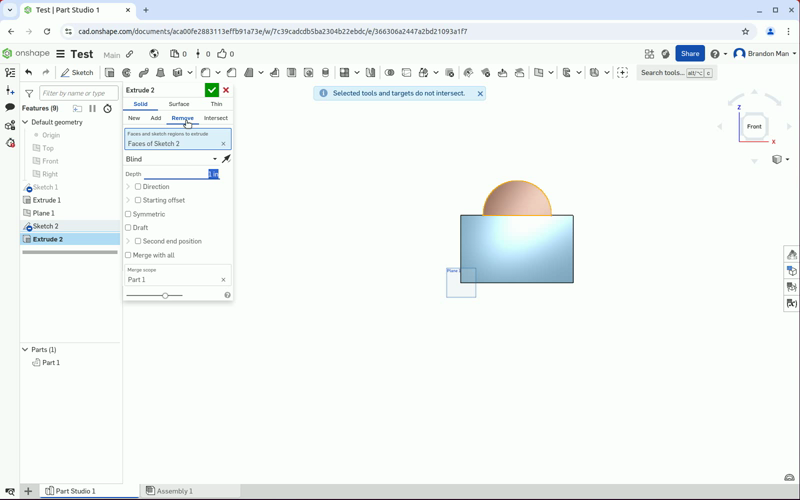
text(9.147)
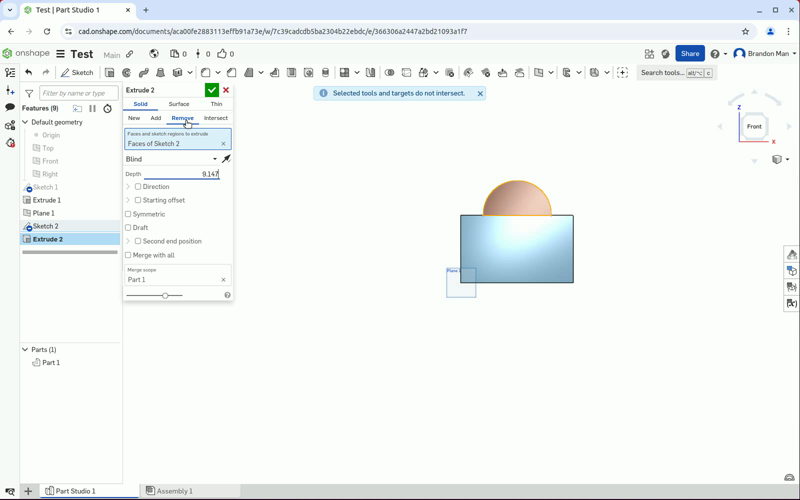
key(tab, 6)
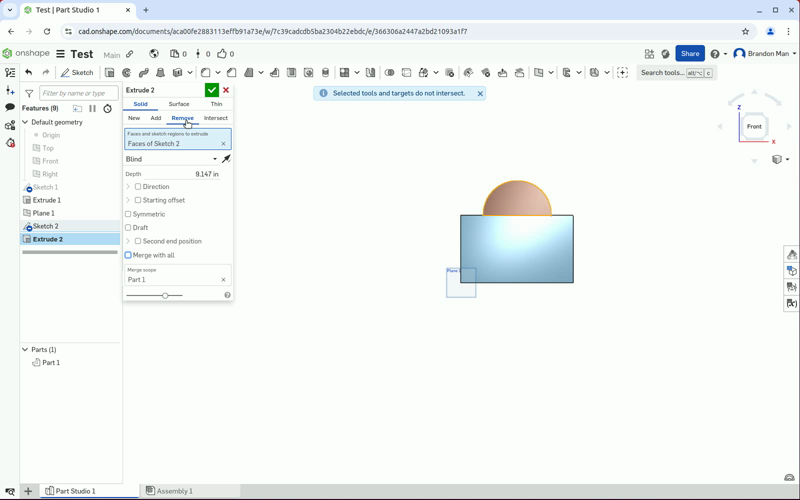
key(space)
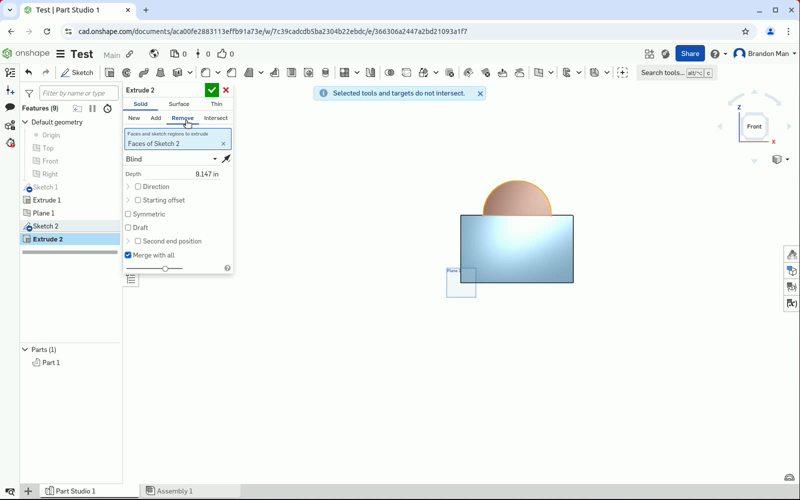
key(enter)
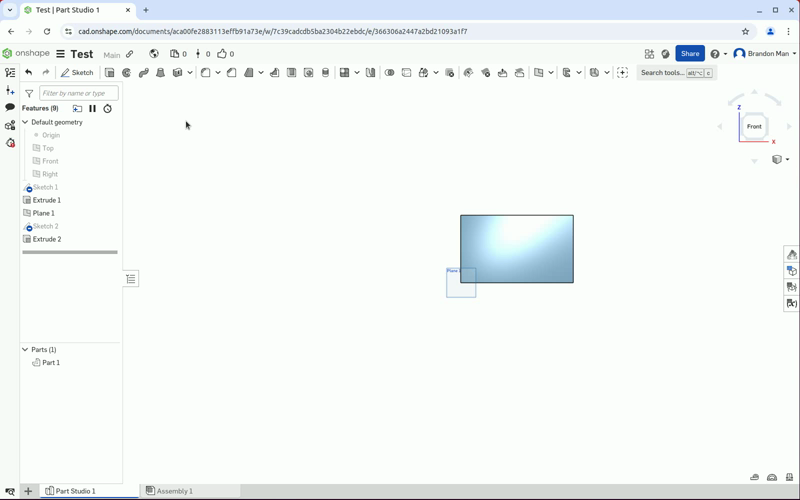
key(shift+h)
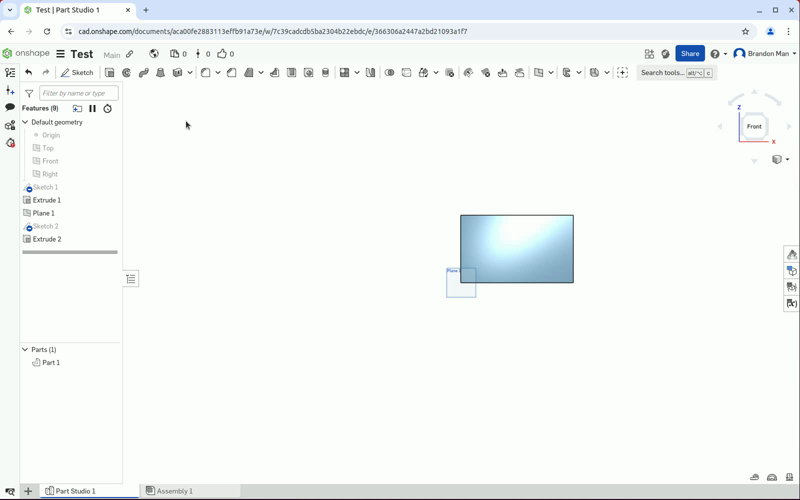
key(shift+h)
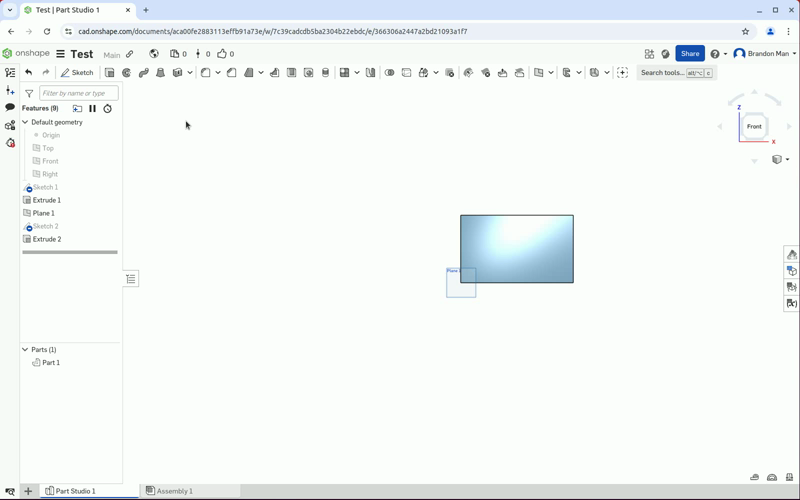
mouse_move(73, 189)
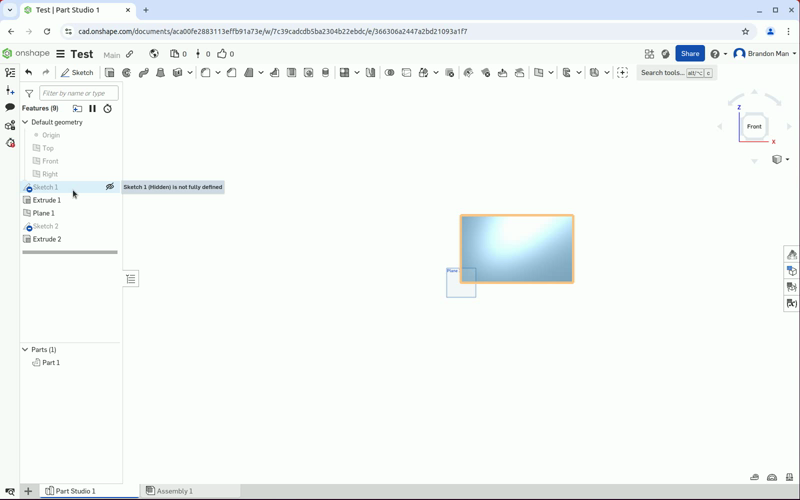
click(73, 189)
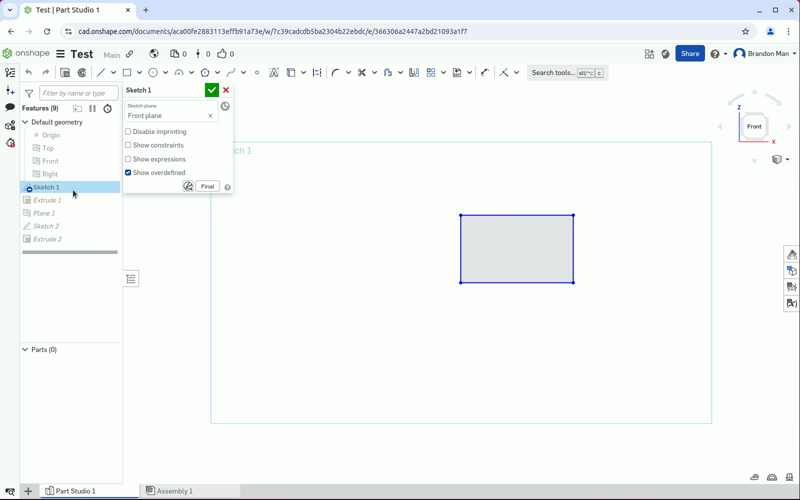
mouse_move(229, 92)
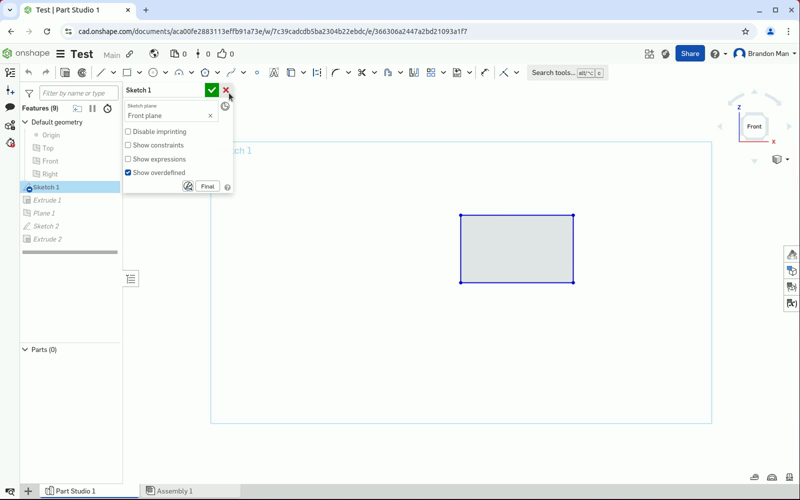
click(229, 92)
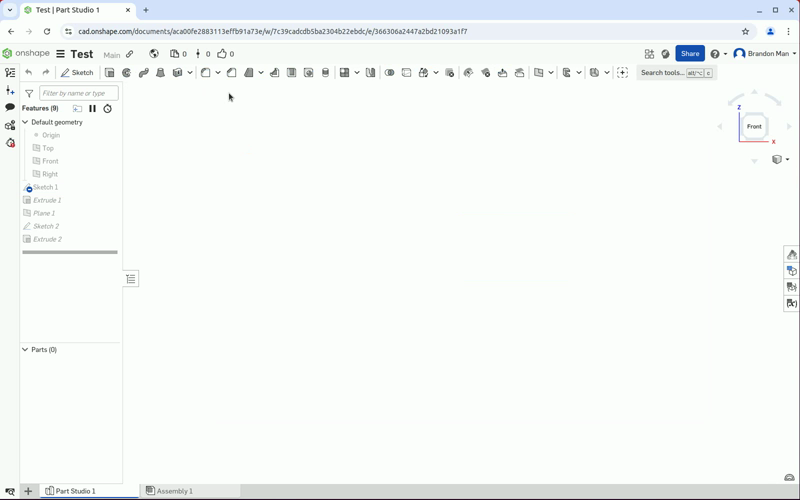
key(shift+s)
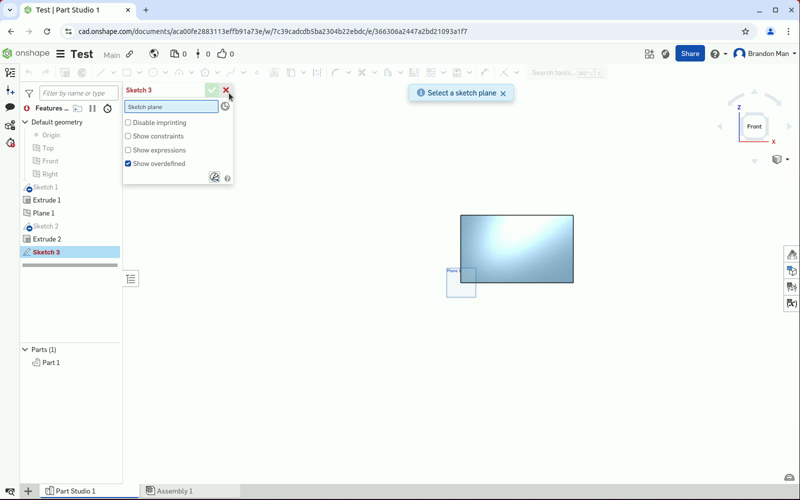
mouse_move(73, 215)
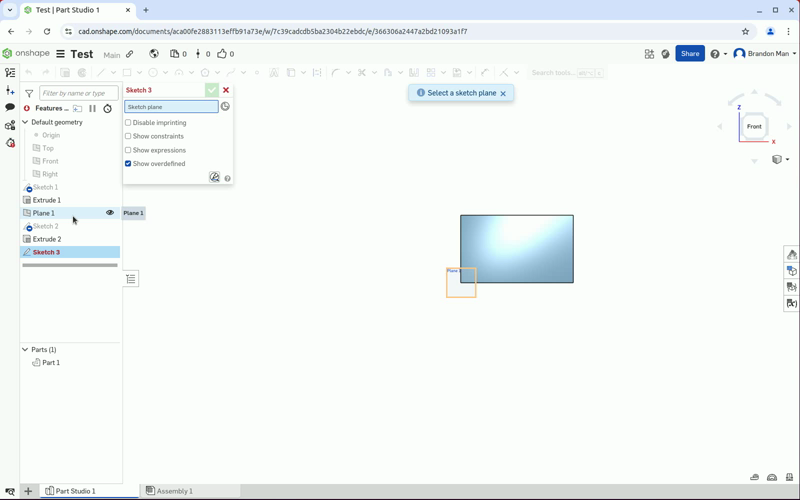
click(73, 215)
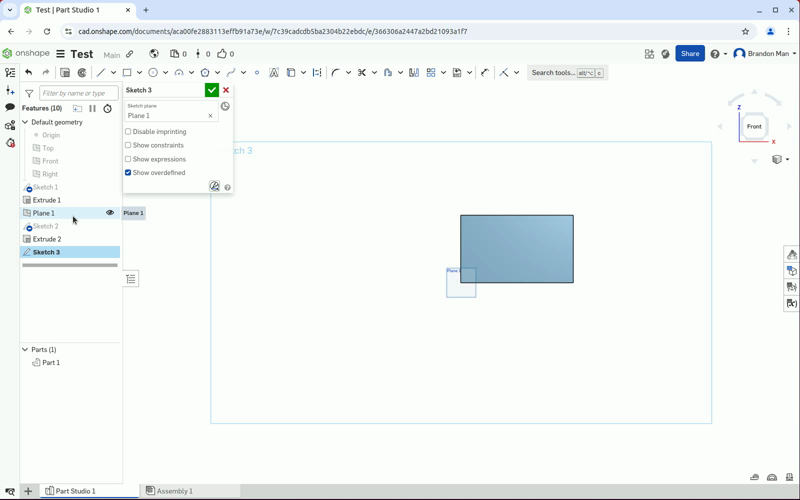
mouse_move(73, 352)
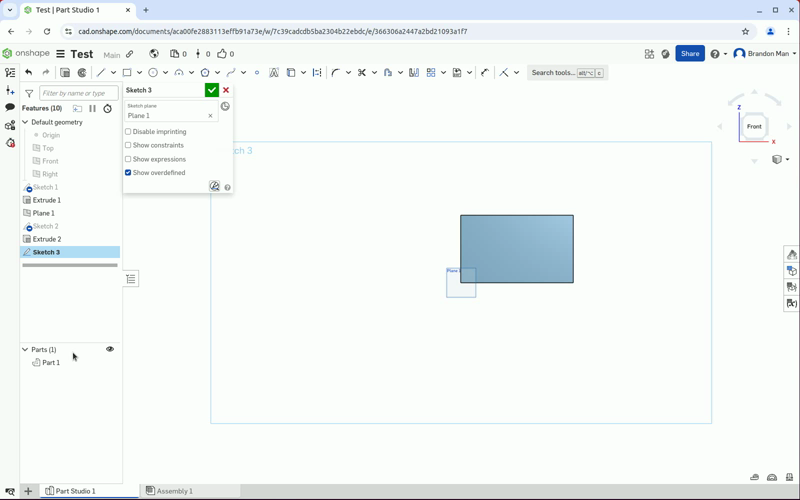
key(y)
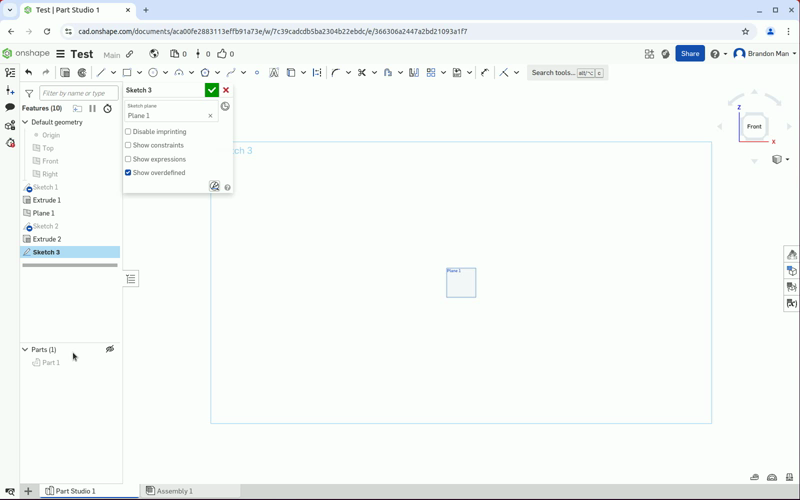
key(a)
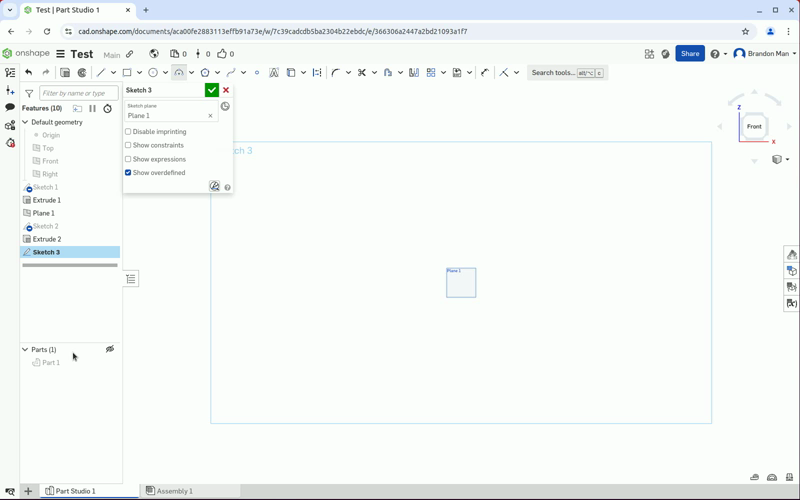
key_down(shift)
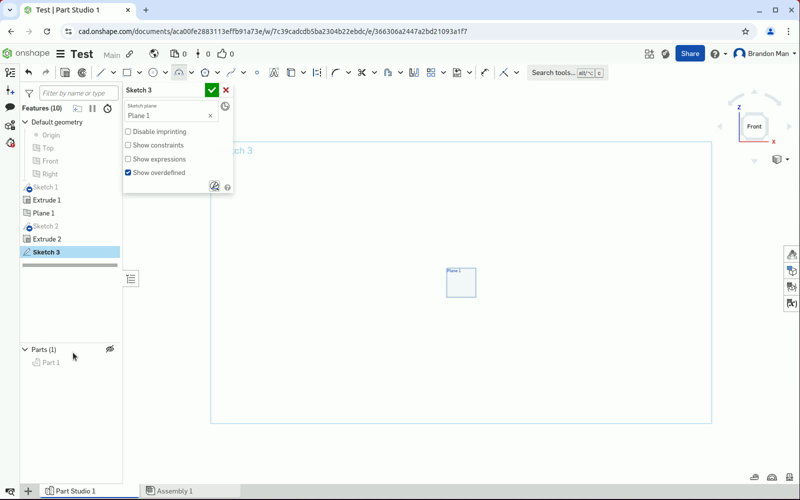
mouse_move(483, 215)
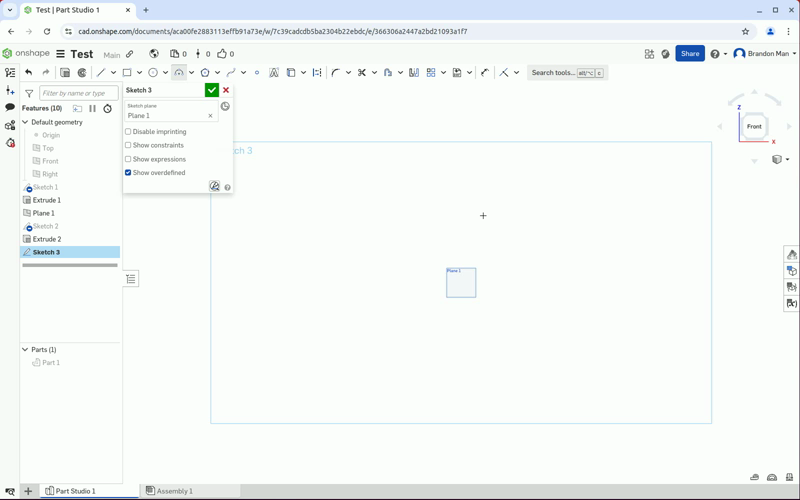
click(483, 215)
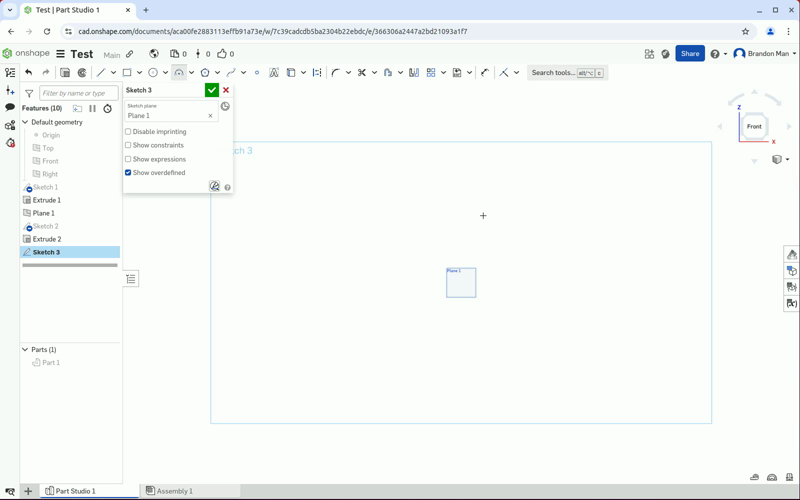
key_up(shift)
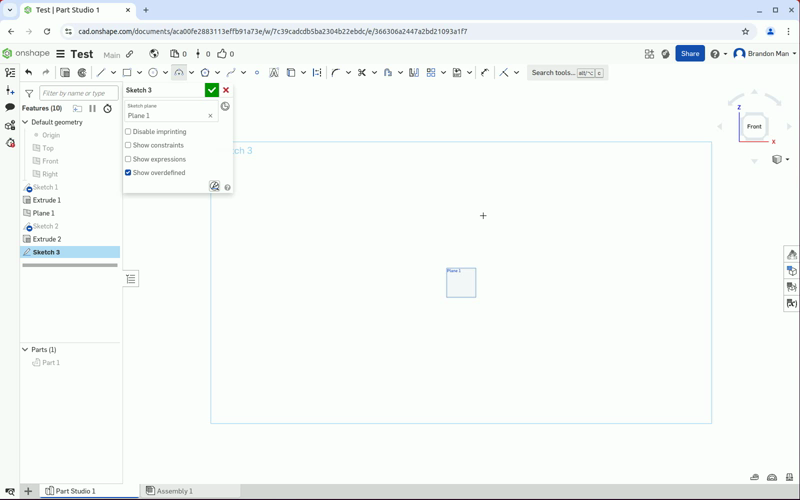
key_down(shift)
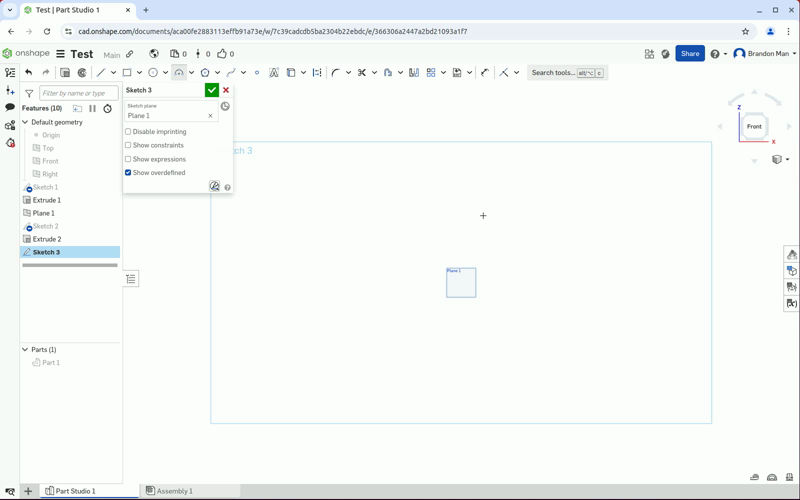
mouse_move(551, 215)
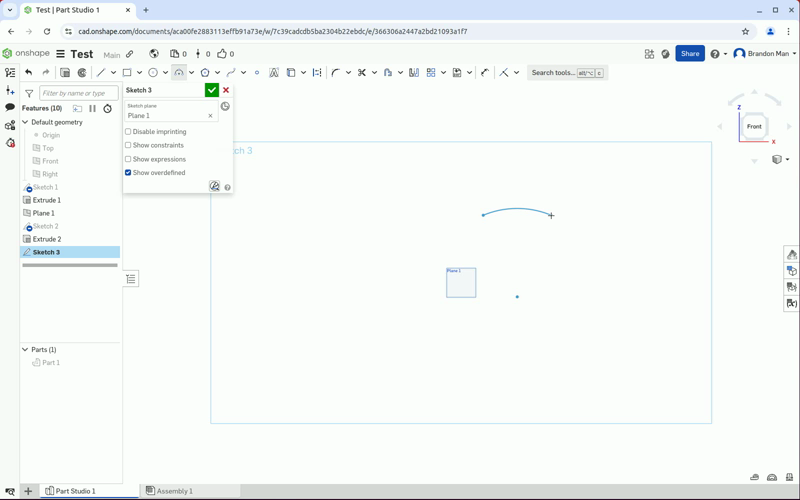
click(551, 215)
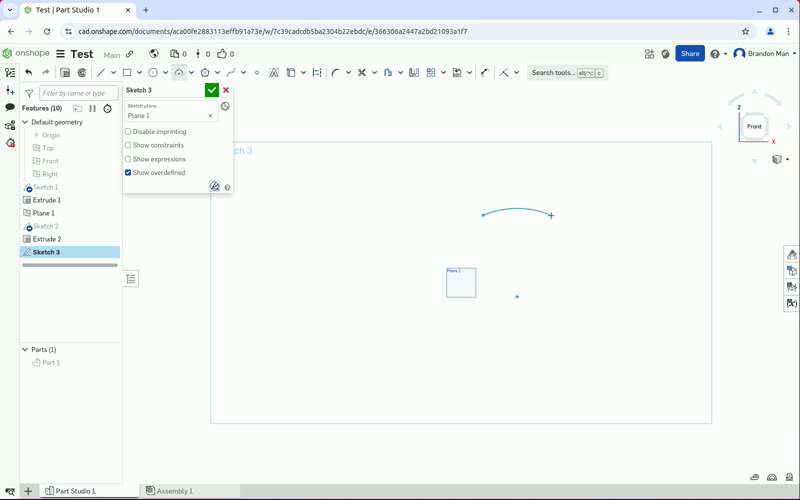
mouse_move(517, 249)
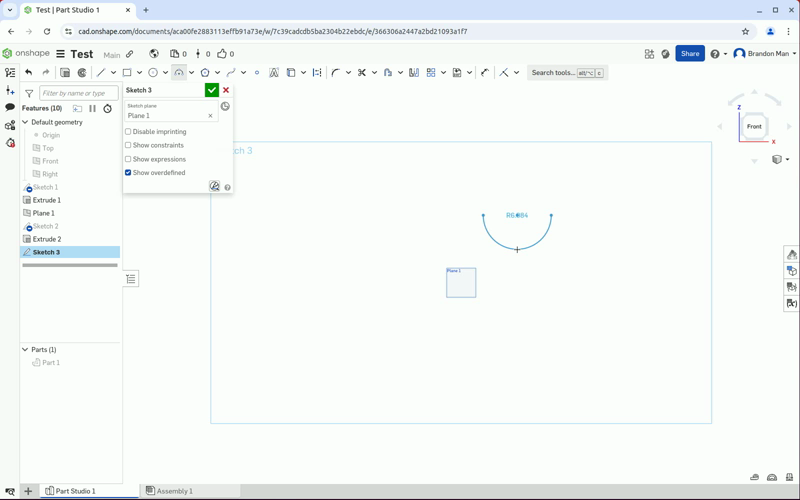
click(517, 249)
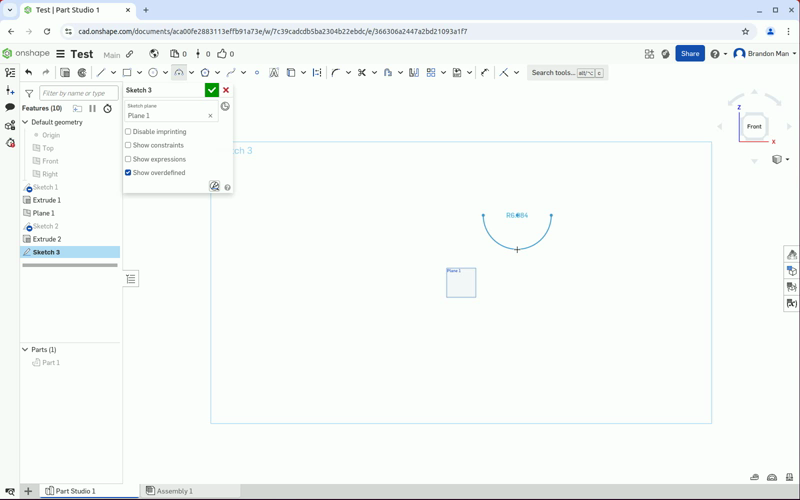
key_up(shift)
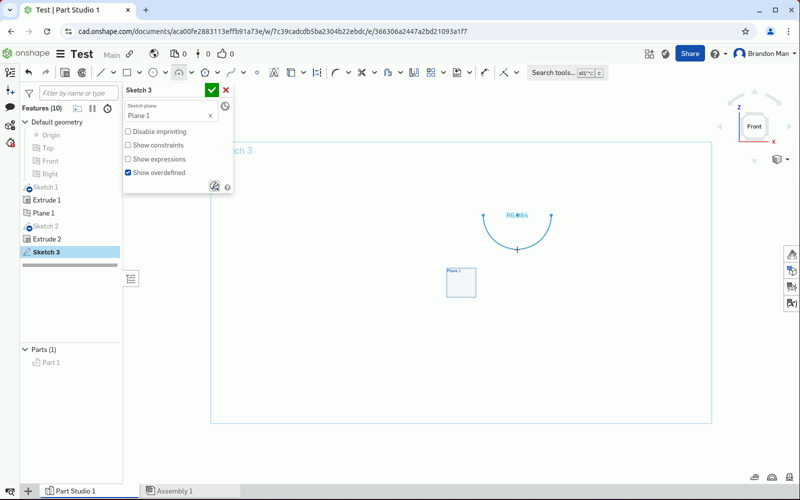
key(esc)
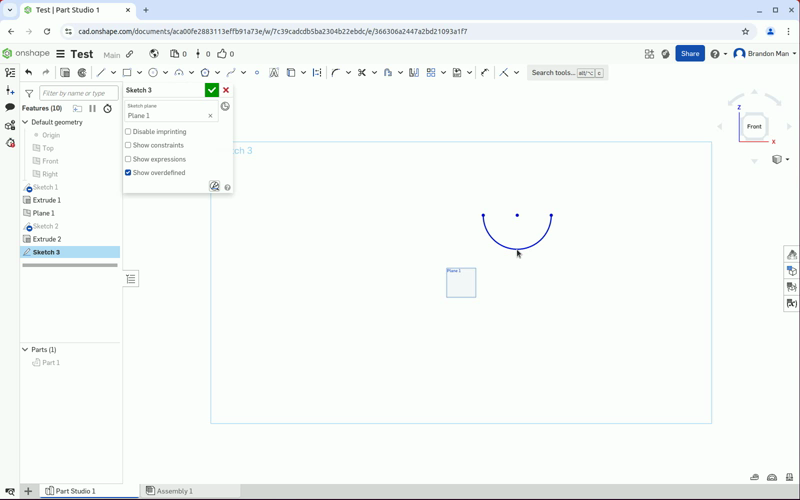
key(l)
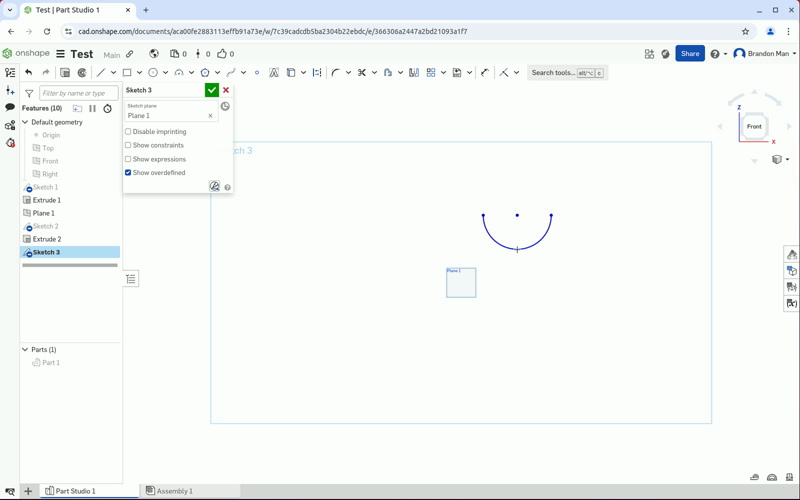
mouse_move(551, 215)
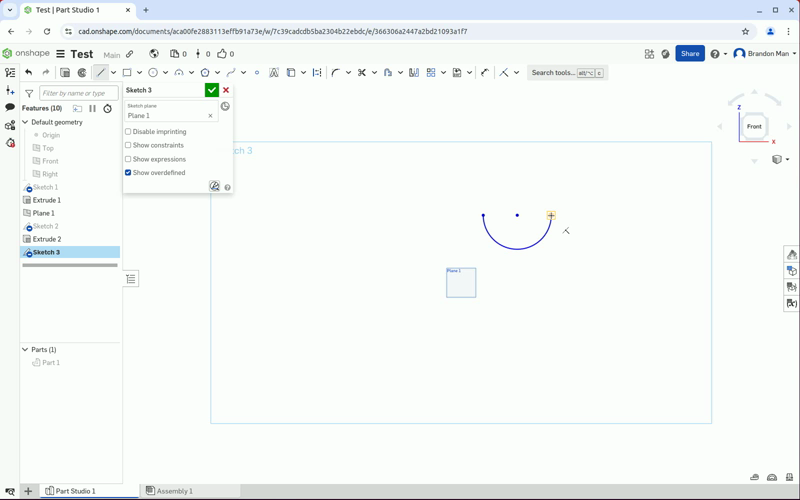
click(551, 215)
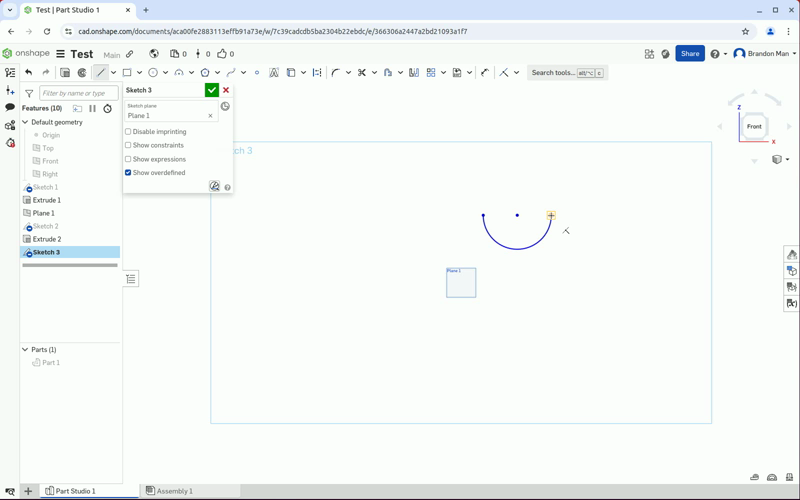
key_down(shift)
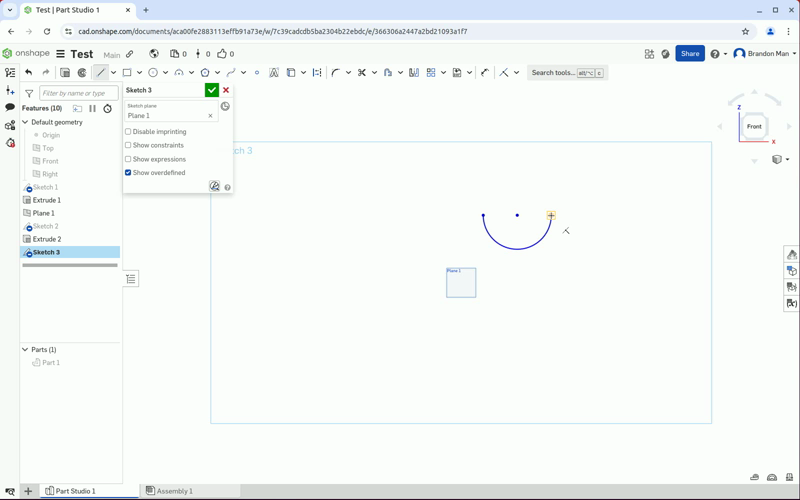
mouse_move(483, 215)
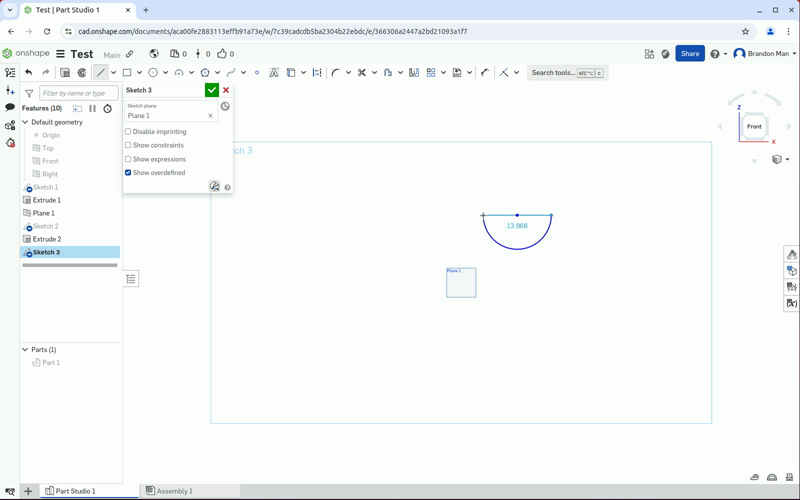
key_up(shift)
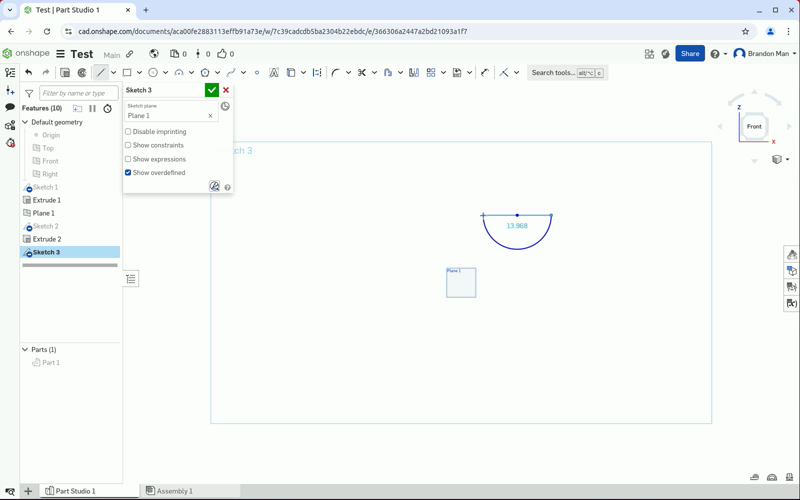
click(483, 215)
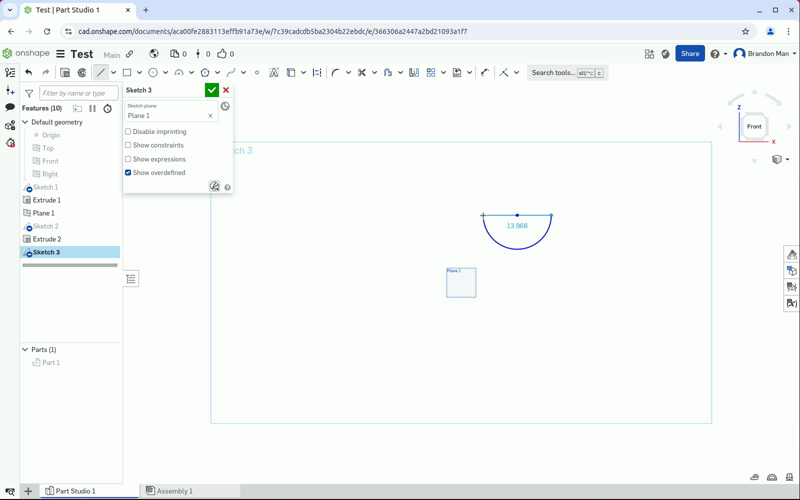
key(esc)
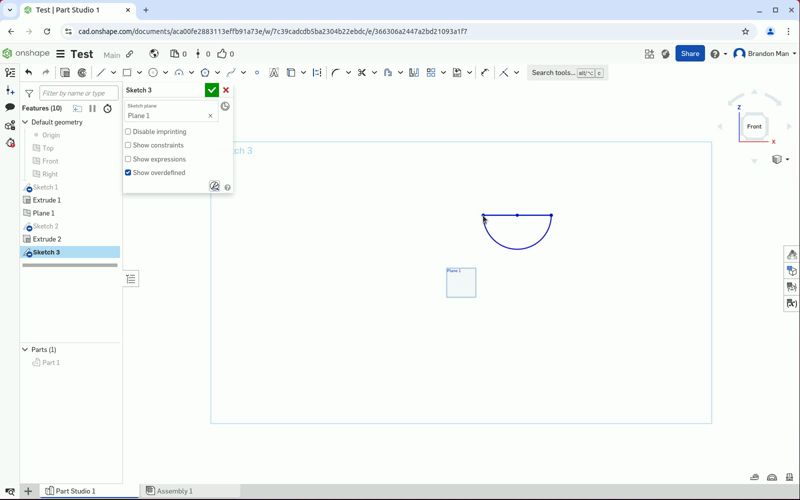
mouse_move(502, 233)
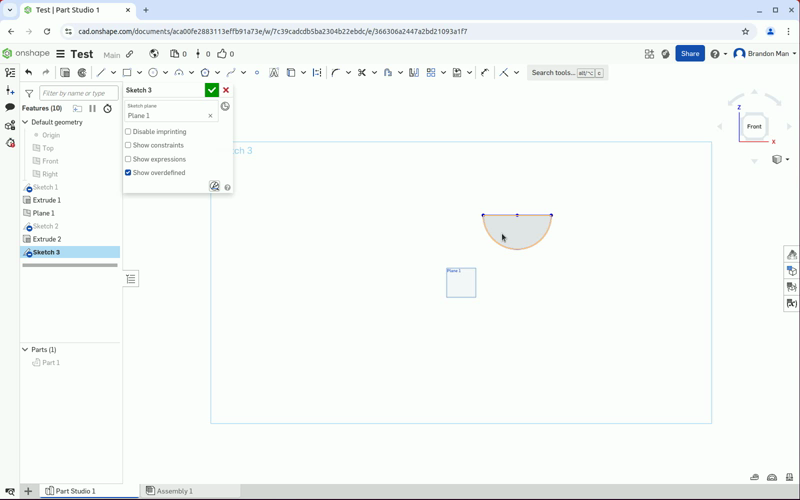
click(502, 233)
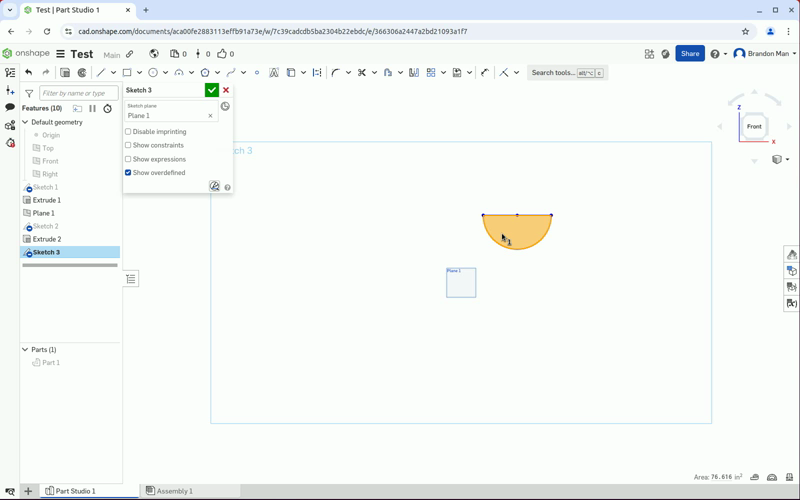
mouse_move(73, 352)
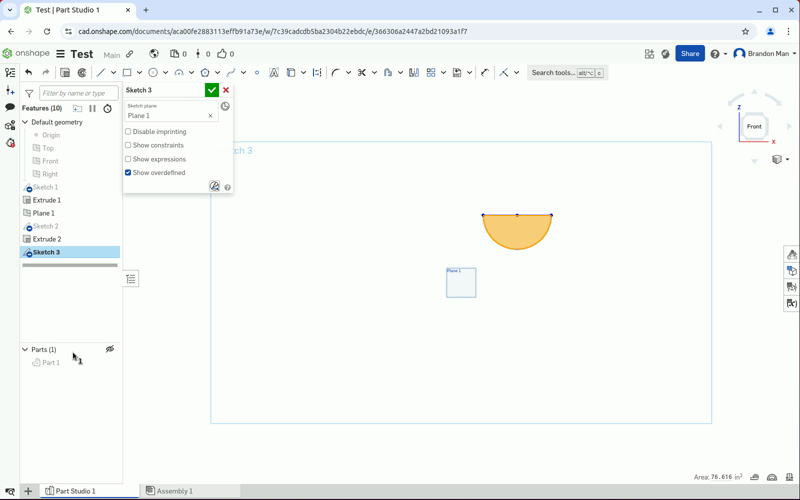
key(shift+y)
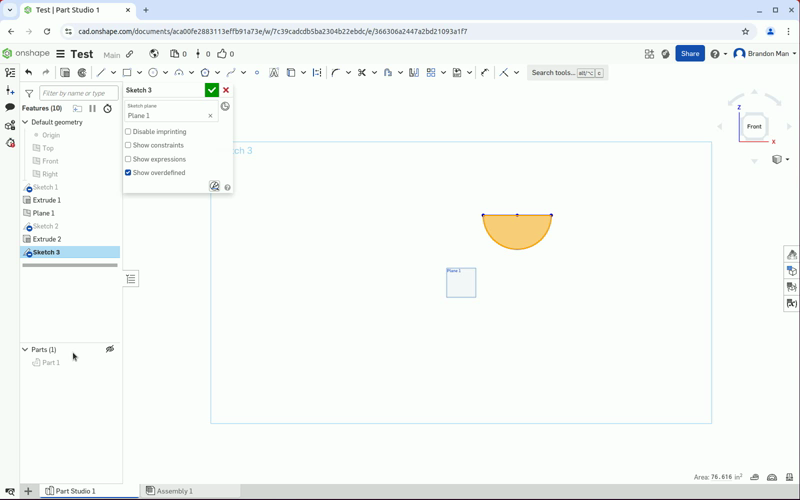
key(shift+e)
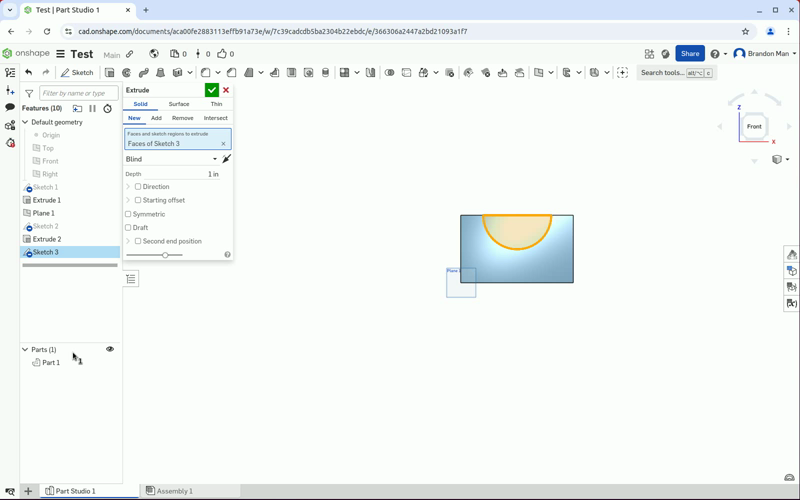
mouse_move(143, 106)
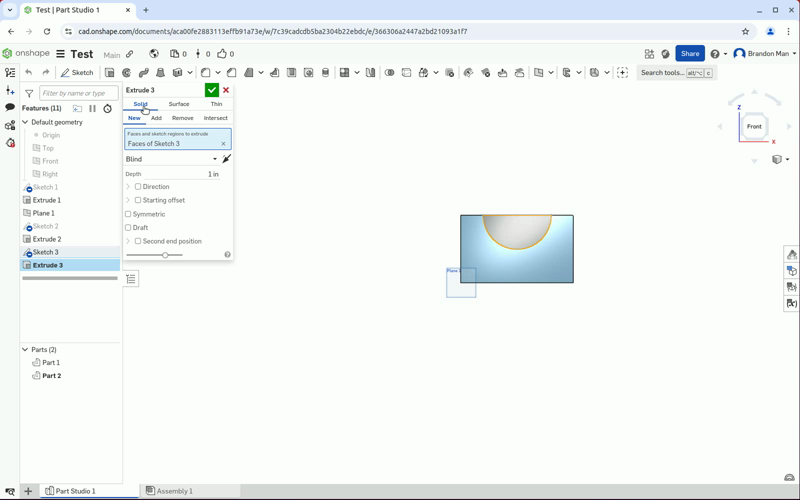
click(143, 106)
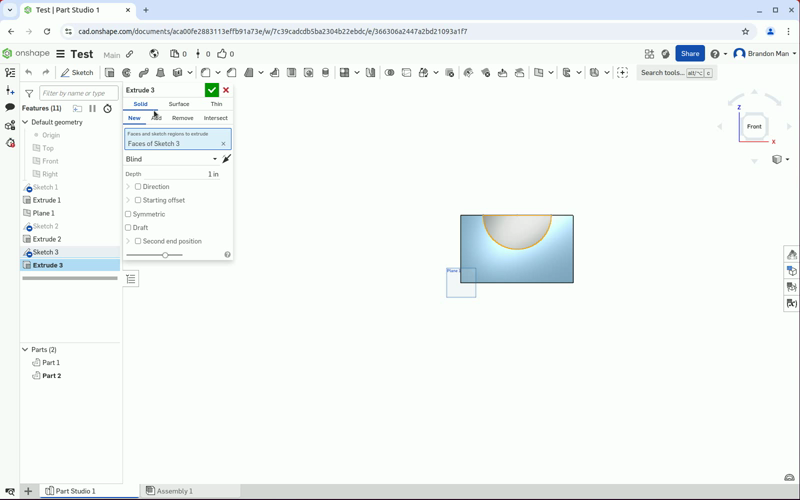
mouse_move(186, 120)
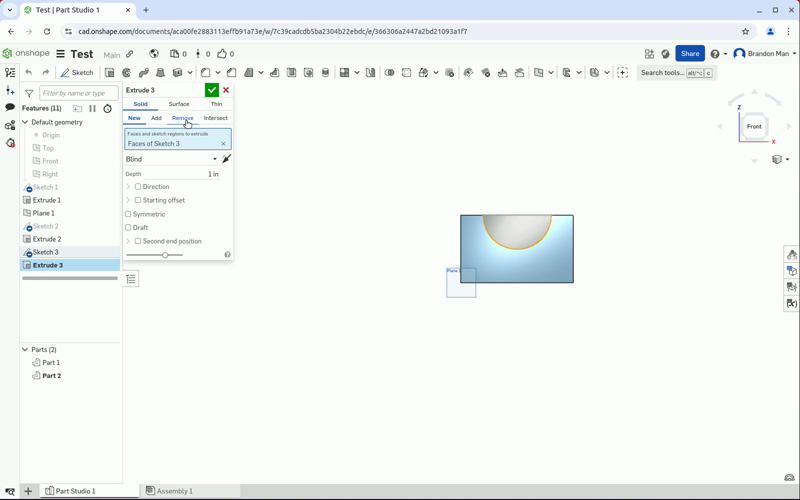
click(186, 120)
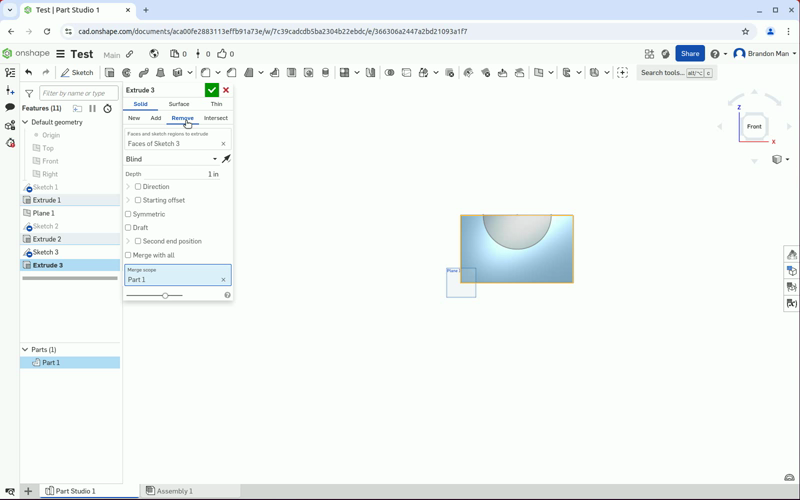
key(tab, 4)
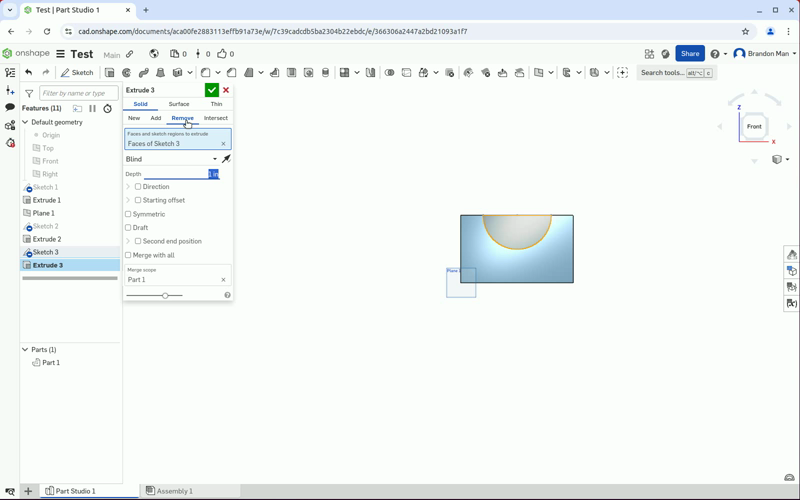
text(9.147)
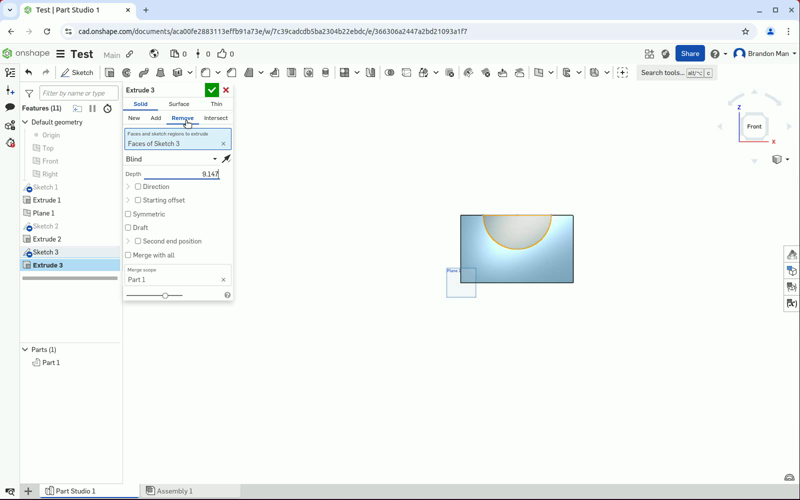
key(tab, 6)
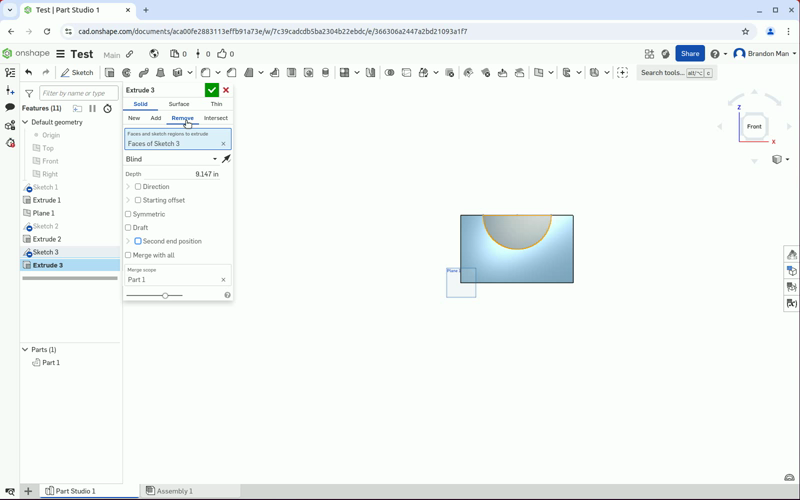
key(space)
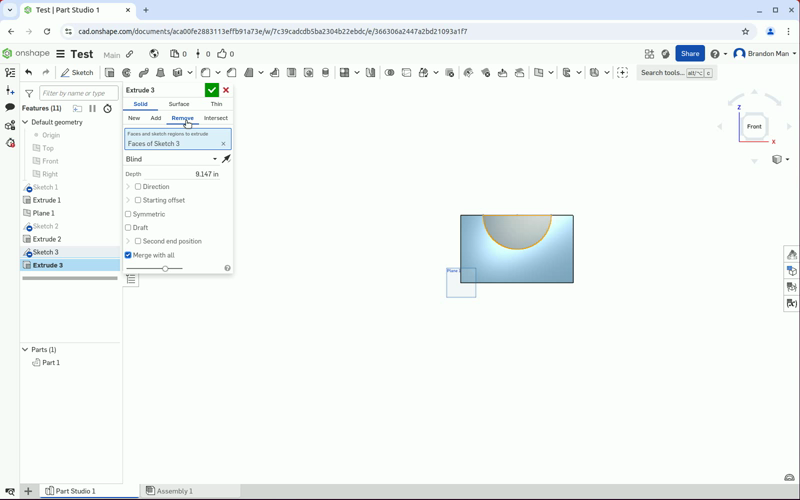
key(enter)
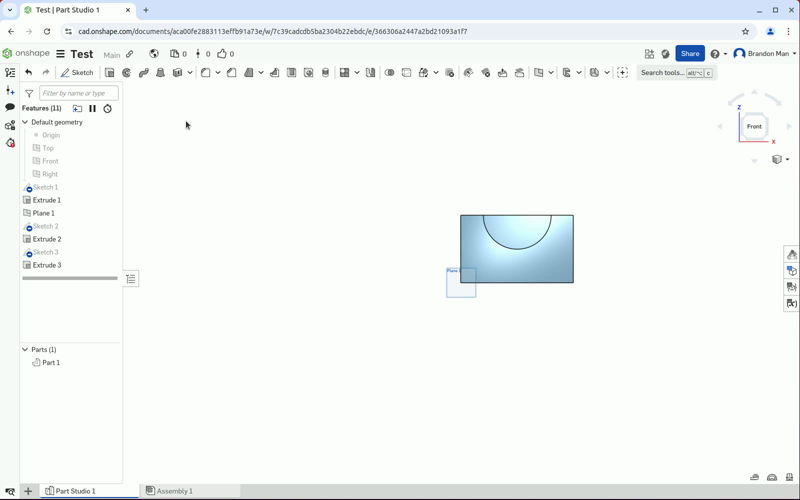
key(shift+h)
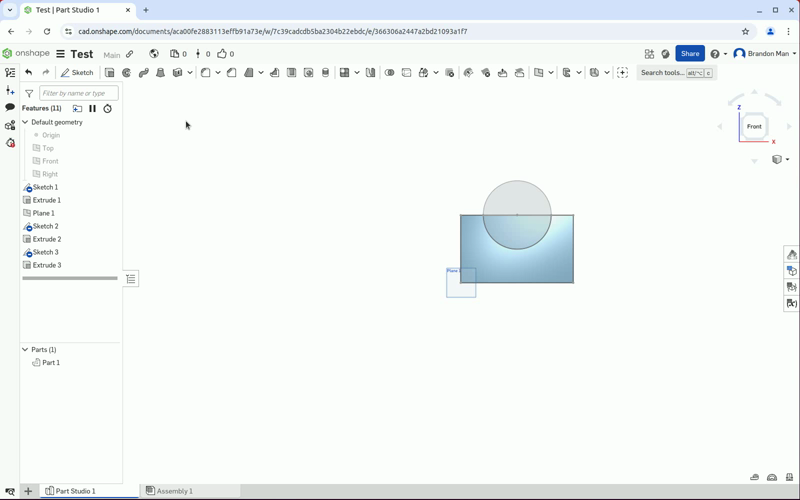
key(shift+h)
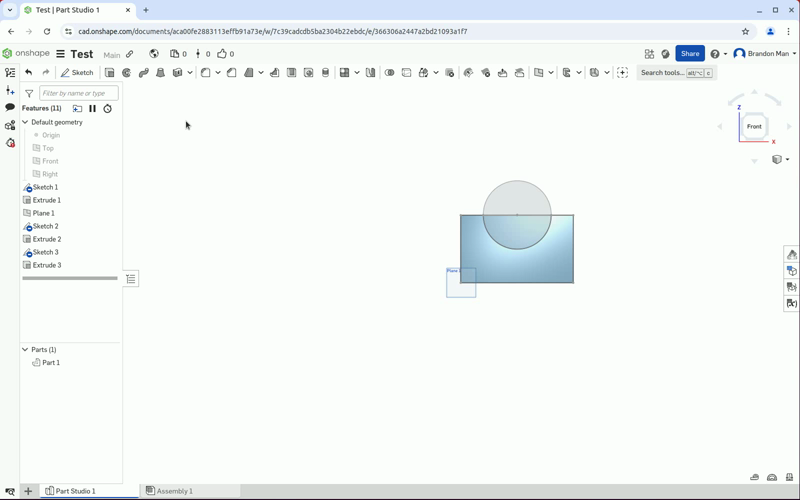
key(shift+7)
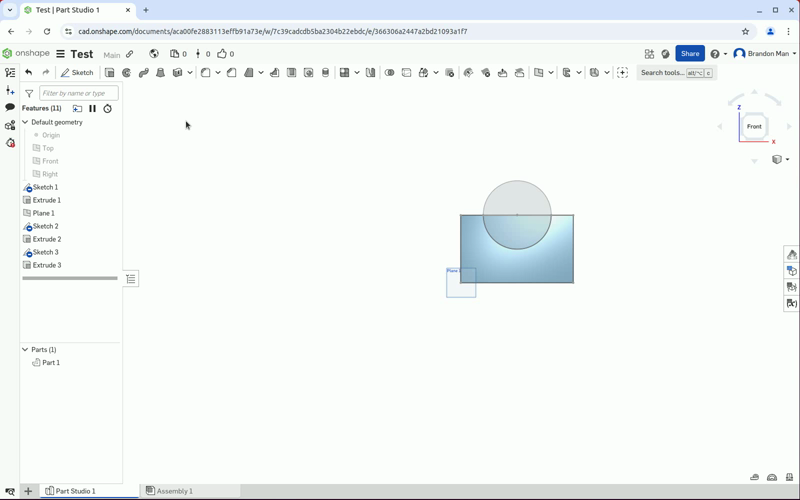
key(left, 2)
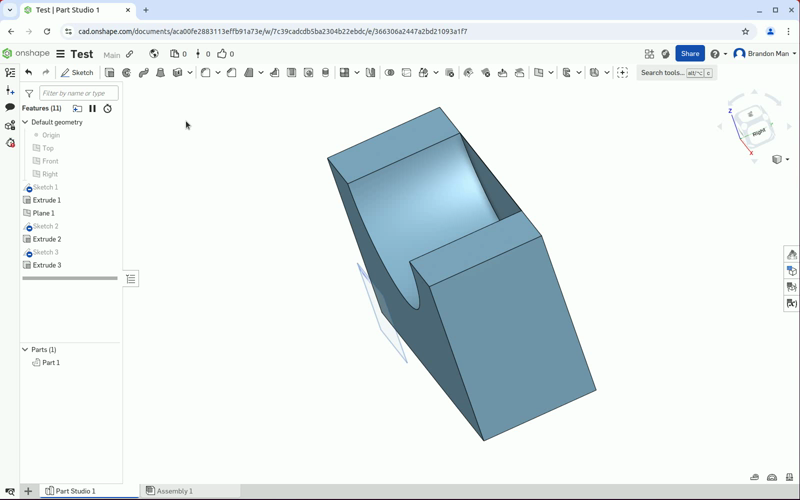
key(down, 2)
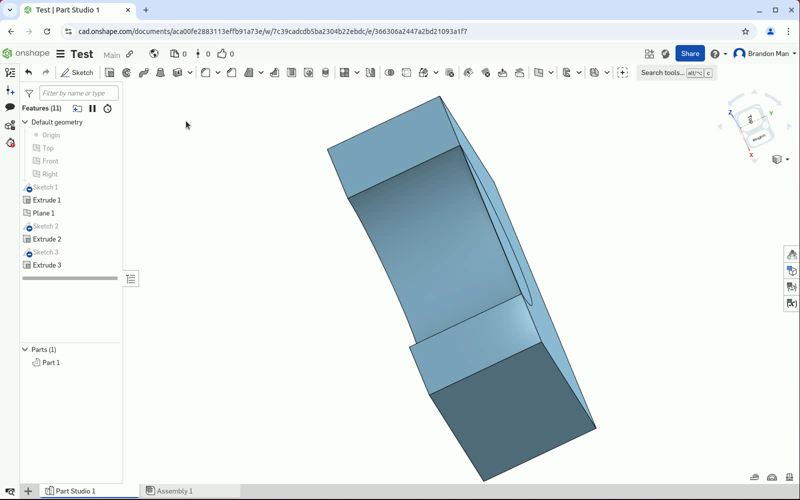
key(up, 2)
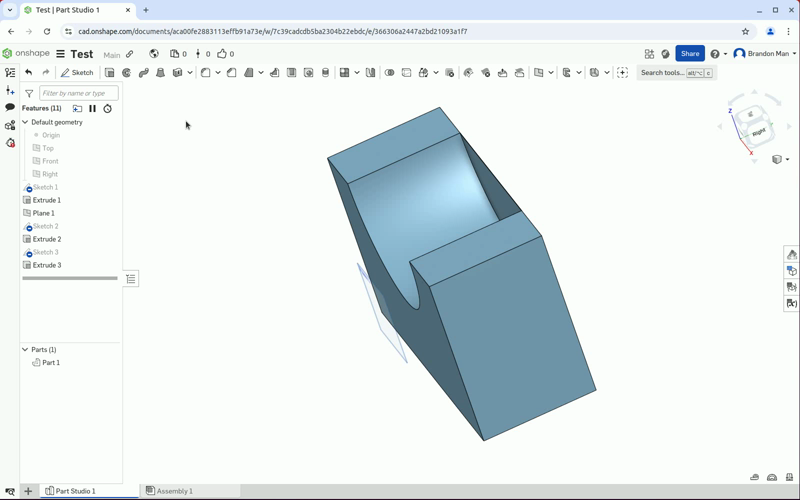
key(right, 2)
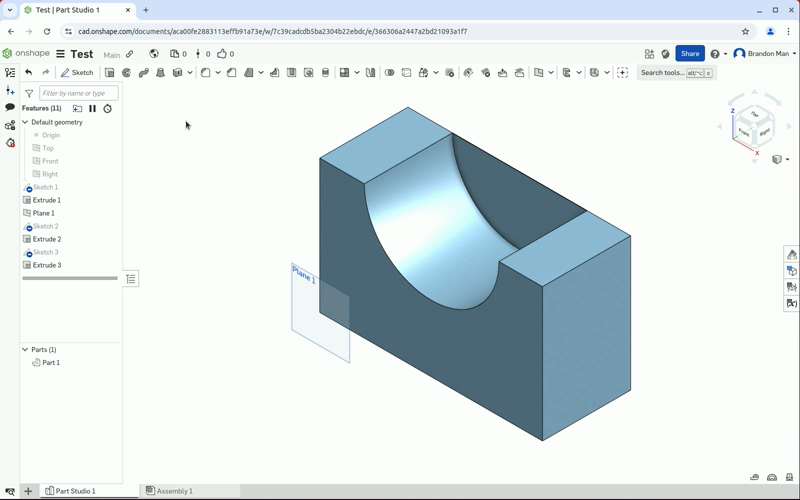
mouse_move(73, 189)
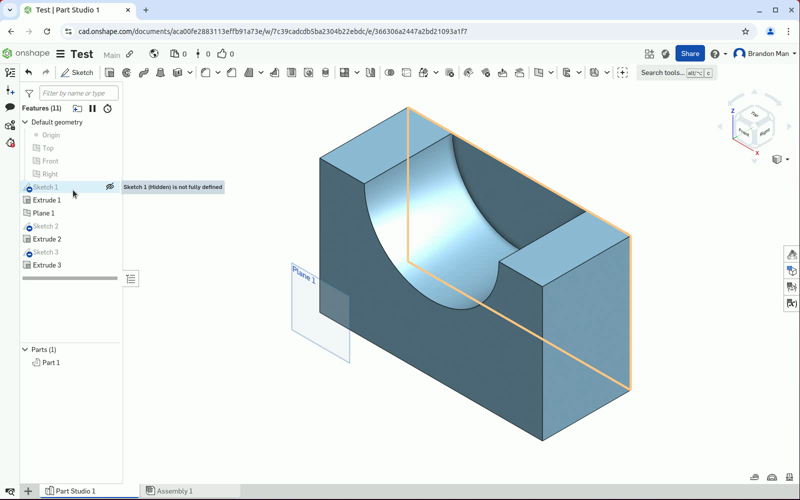
click(73, 189)